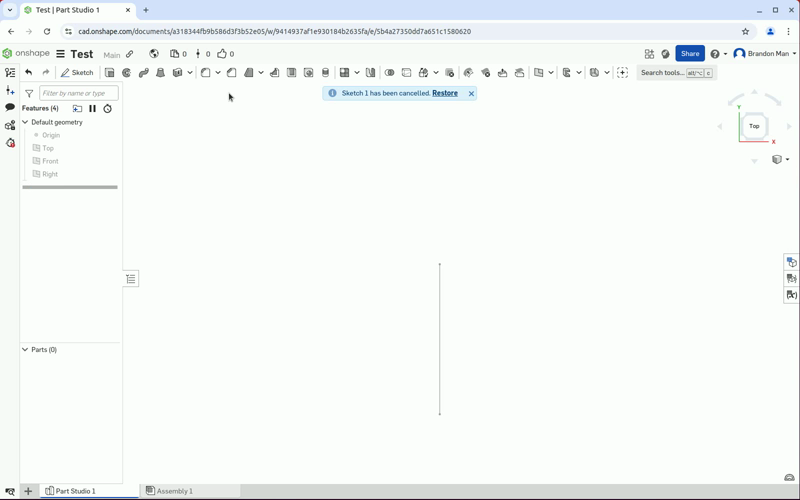
key(shift+h)
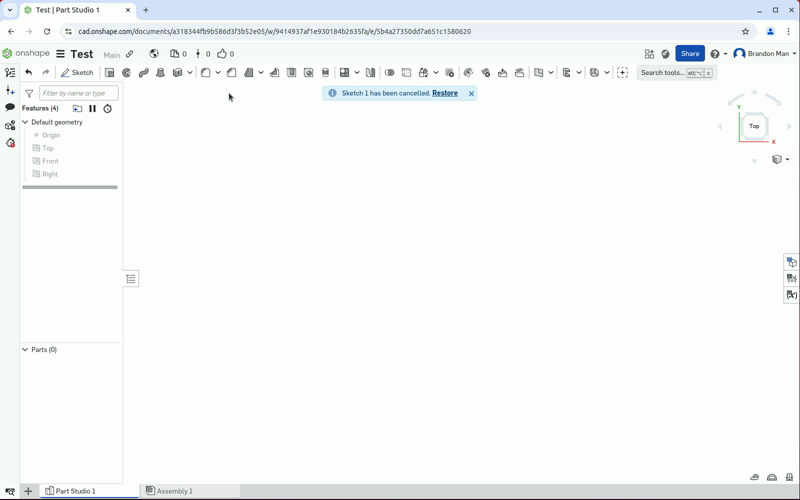
mouse_move(73, 352)
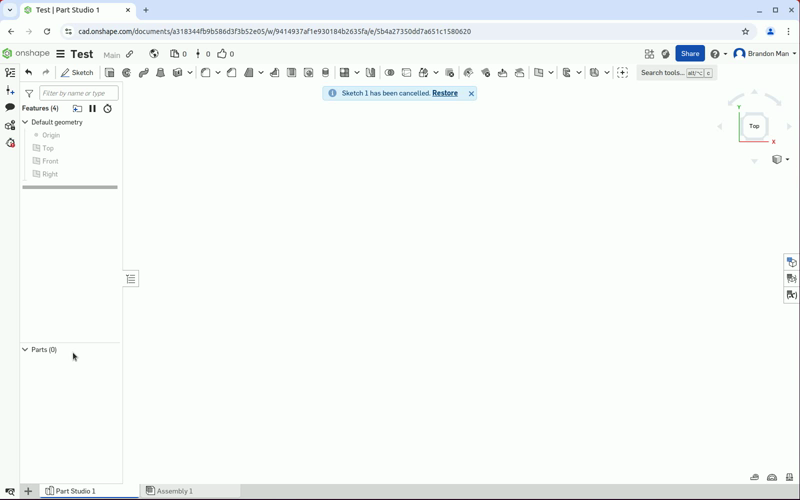
key(y)
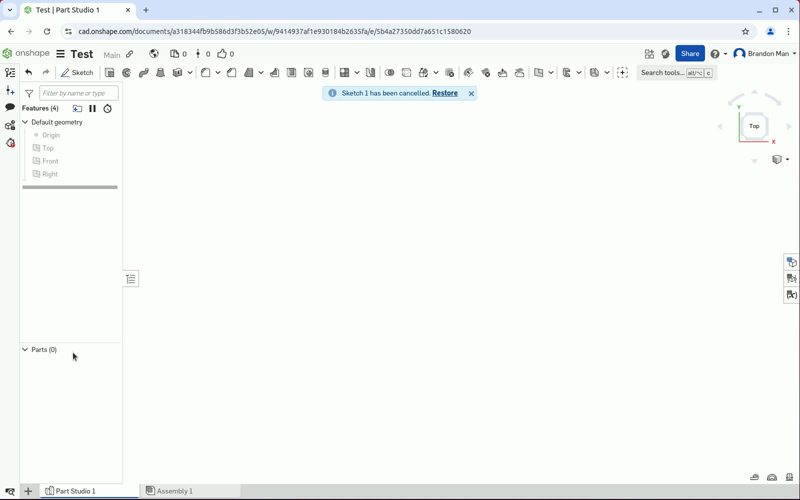
key(shift+p)
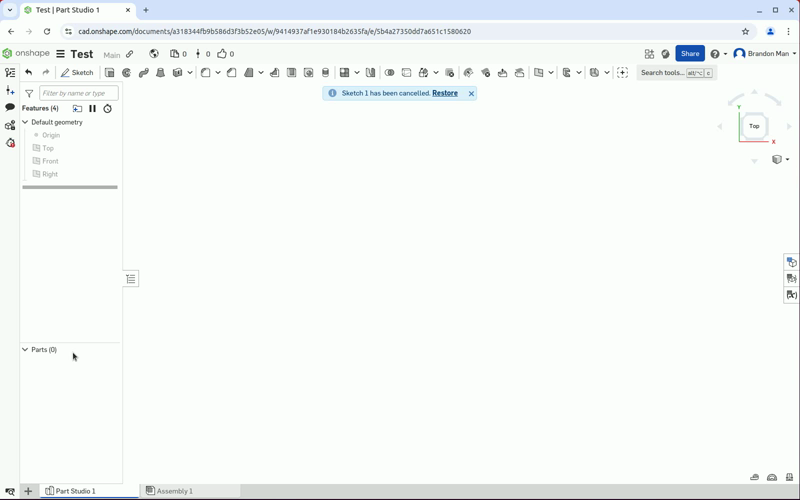
key(space)
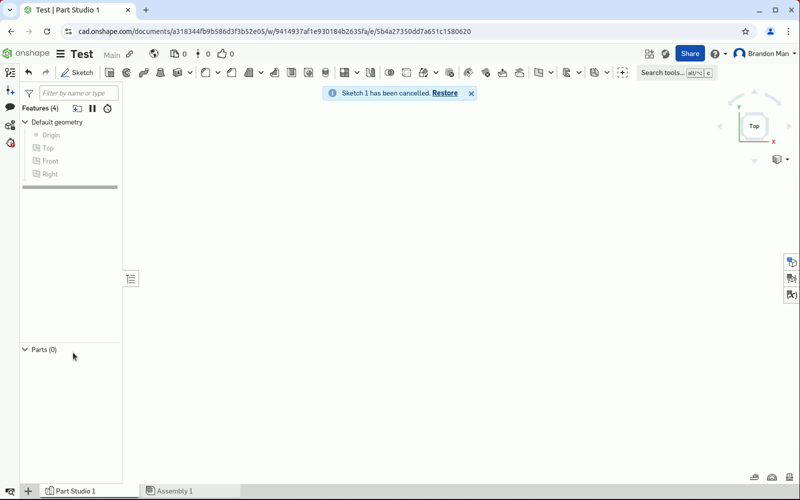
key_down(shift)
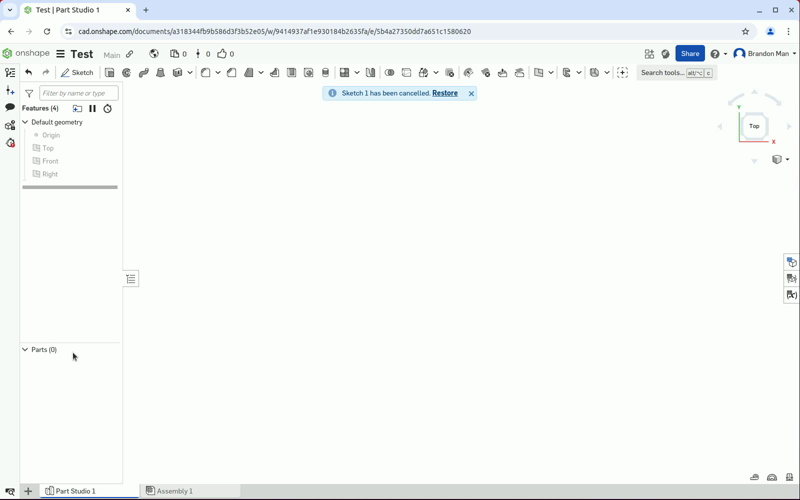
key(up)
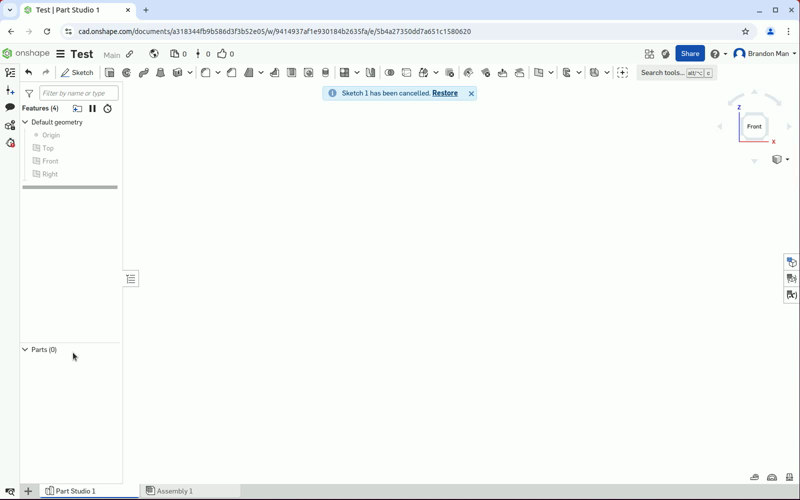
key_up(shift)
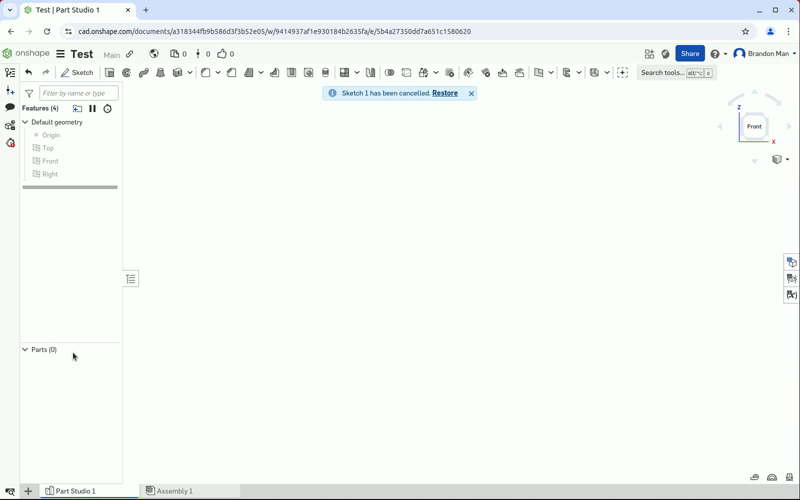
mouse_move(73, 352)
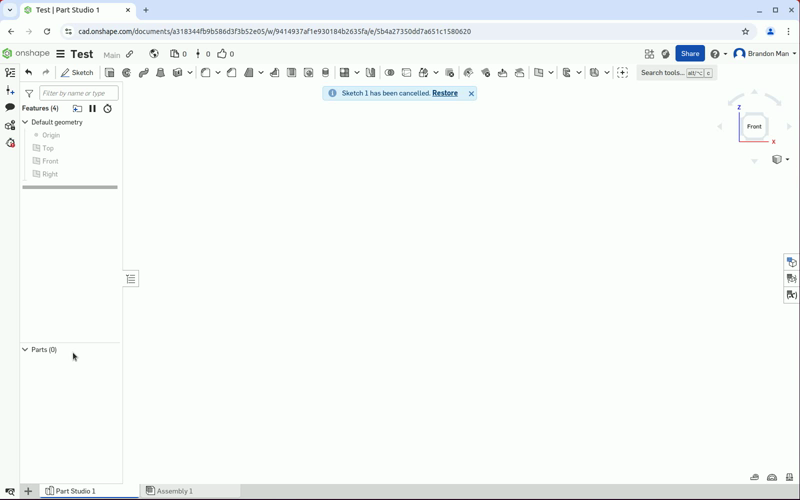
key(shift+y)
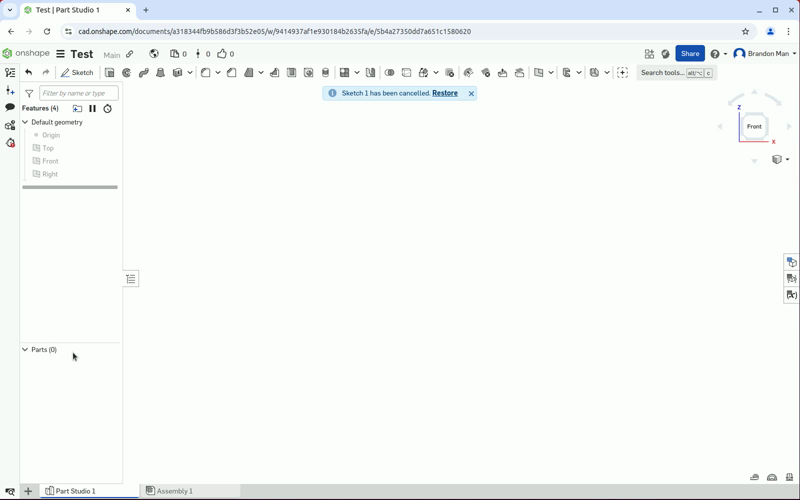
key(shift+s)
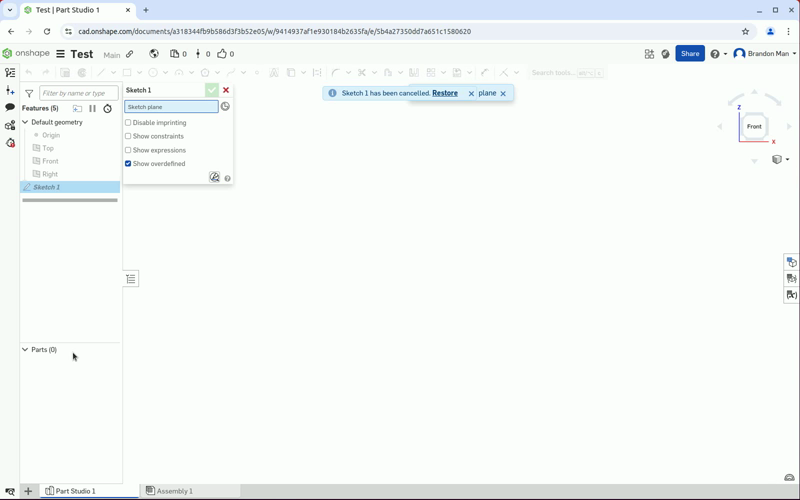
mouse_move(73, 163)
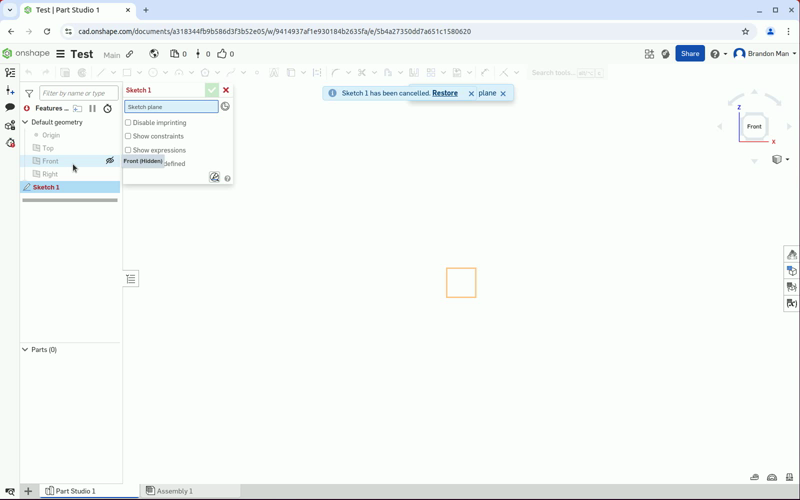
click(73, 163)
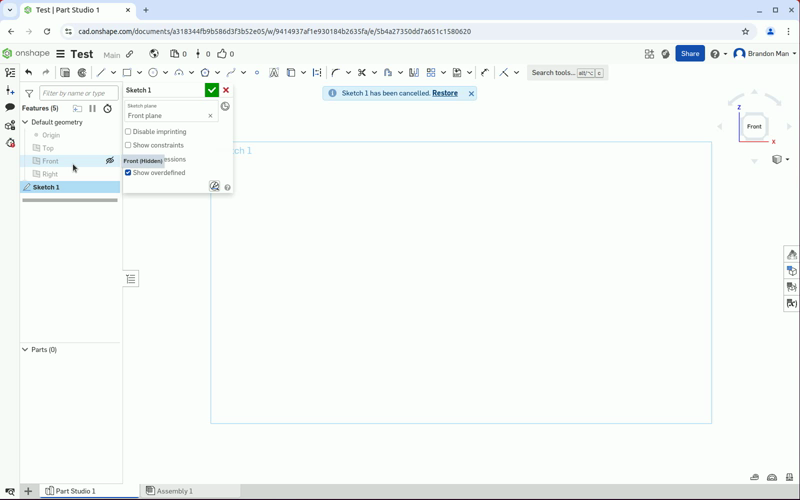
mouse_move(73, 352)
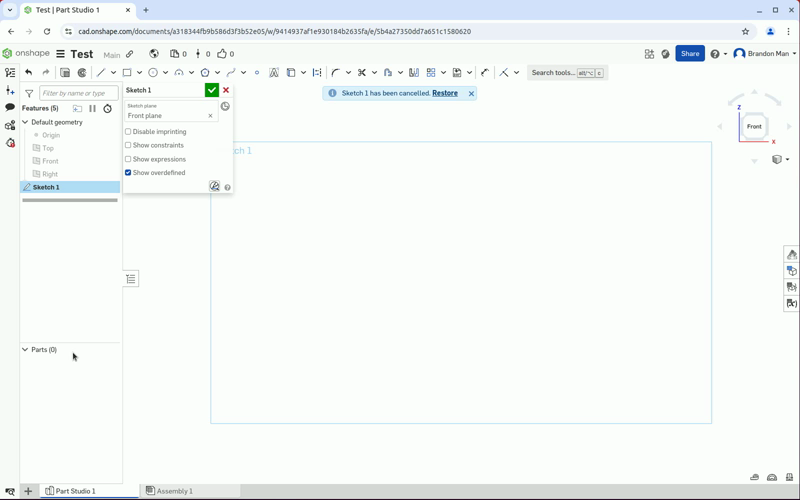
key(y)
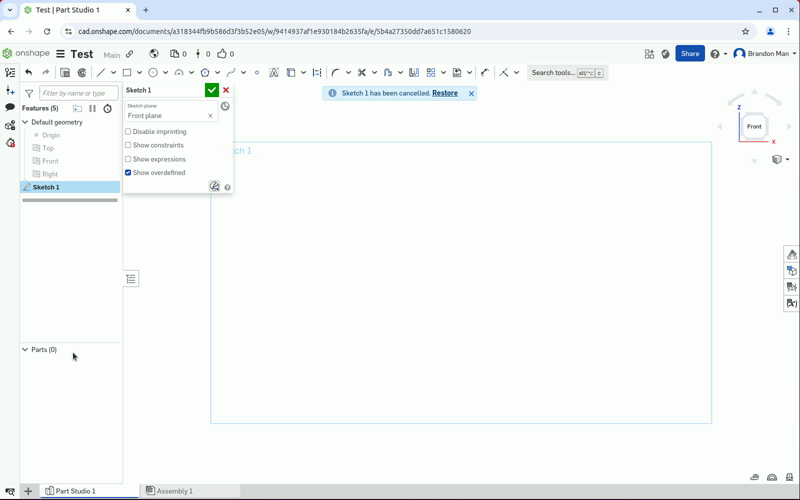
key(l)
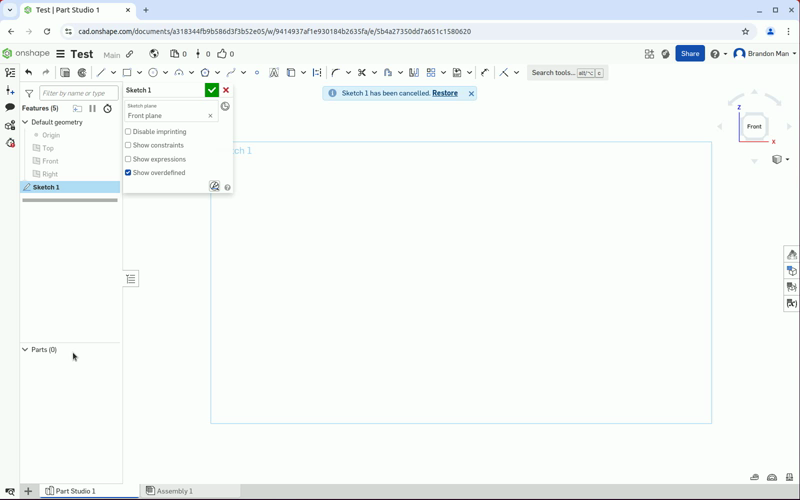
key_down(shift)
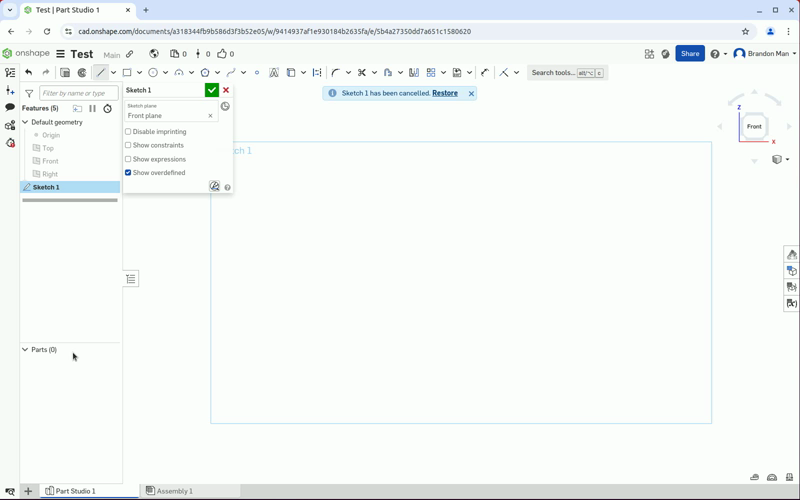
mouse_move(460, 282)
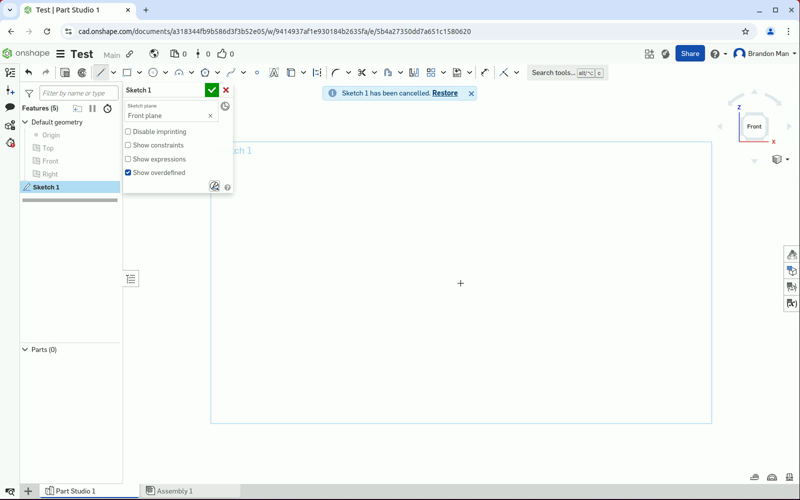
click(460, 282)
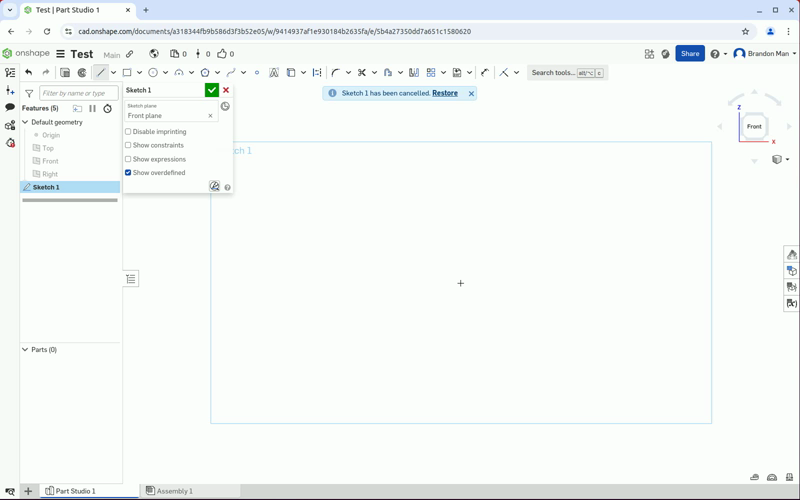
key_up(shift)
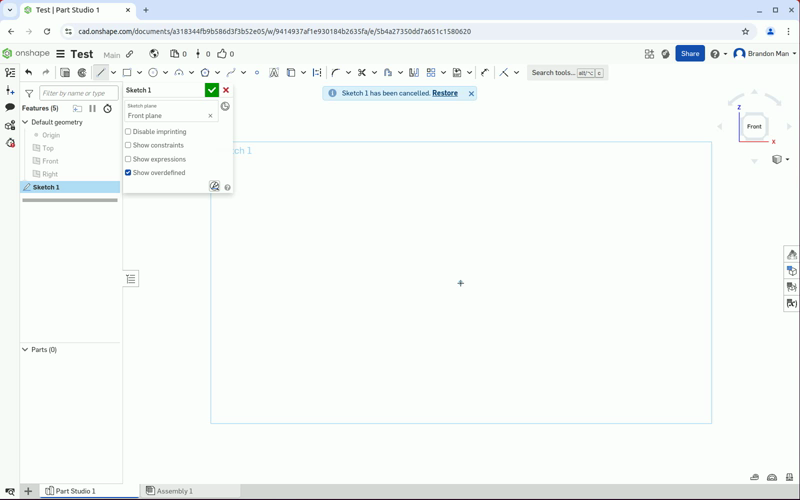
key_down(shift)
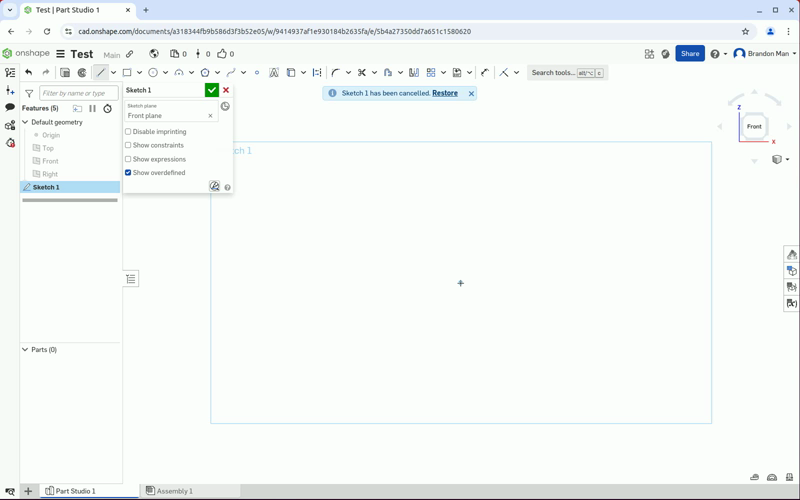
mouse_move(573, 282)
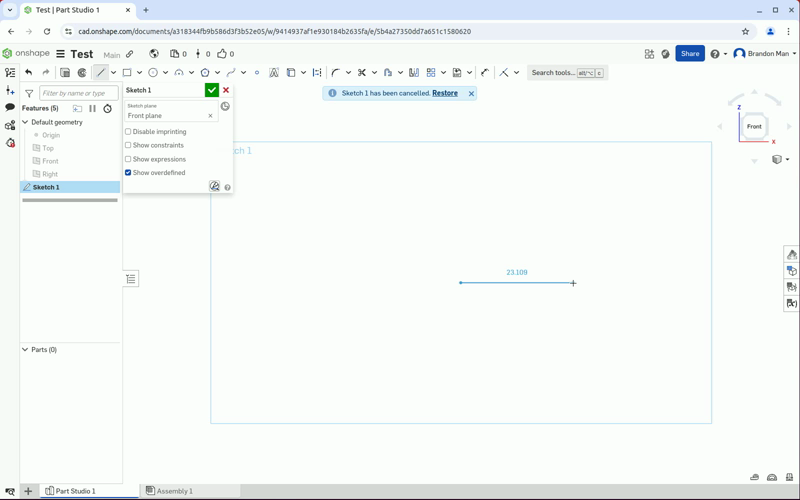
click(573, 282)
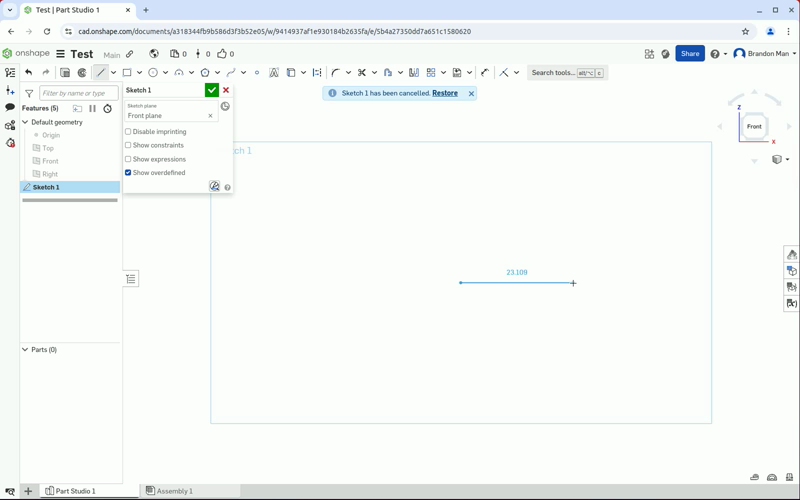
key_up(shift)
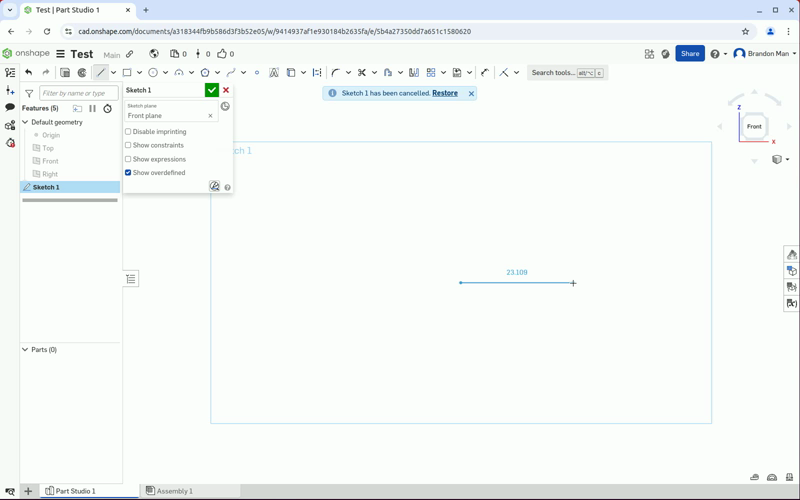
key_down(shift)
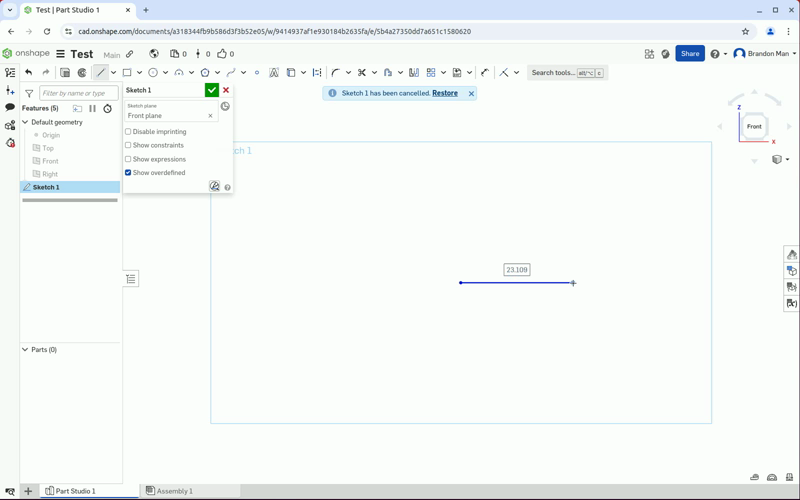
mouse_move(573, 217)
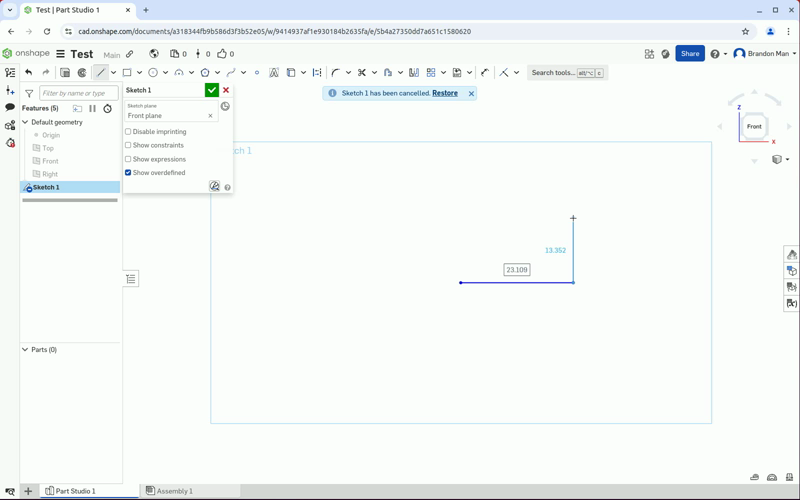
click(573, 217)
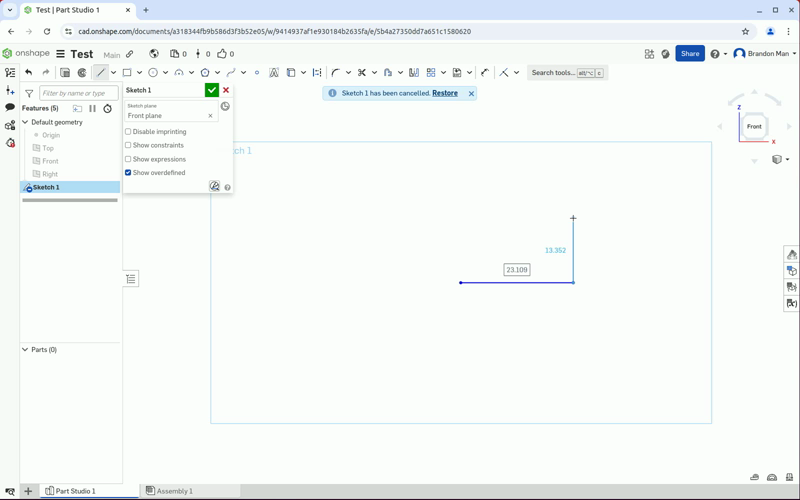
key_up(shift)
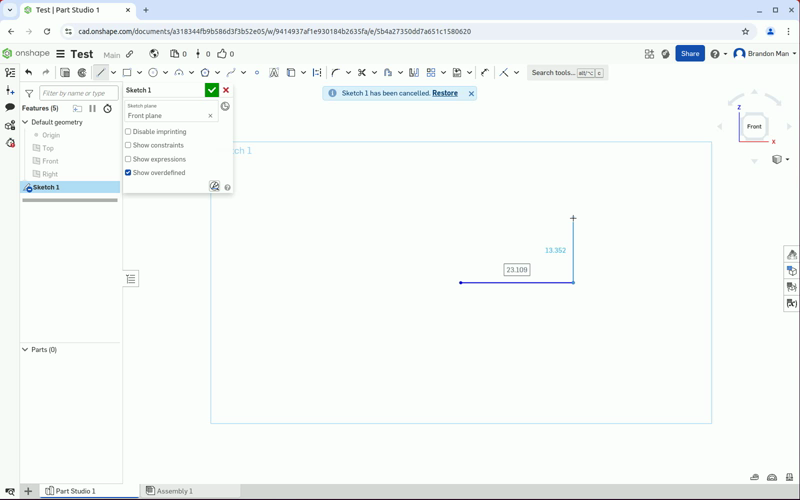
key_down(shift)
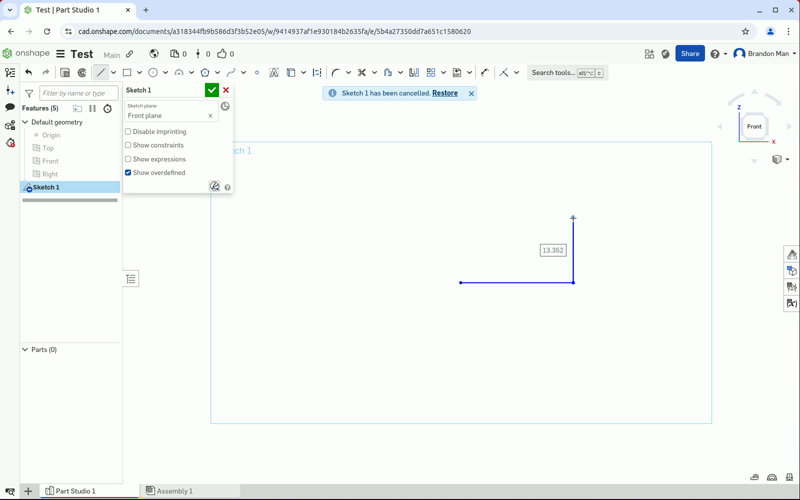
mouse_move(460, 217)
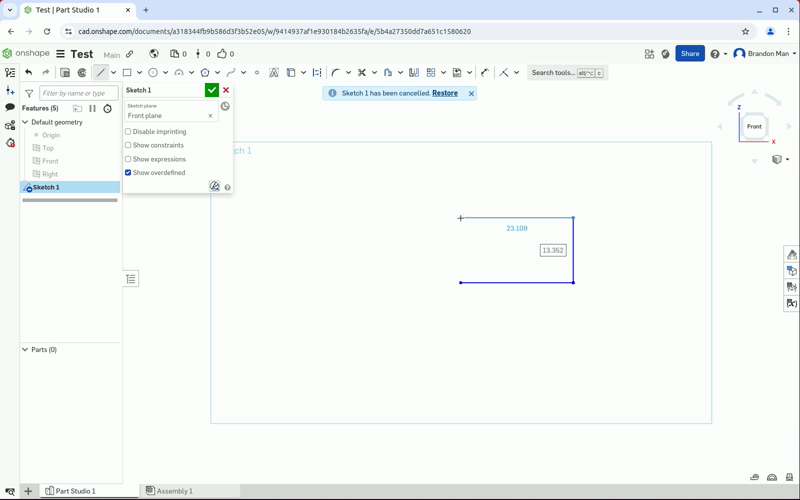
click(460, 217)
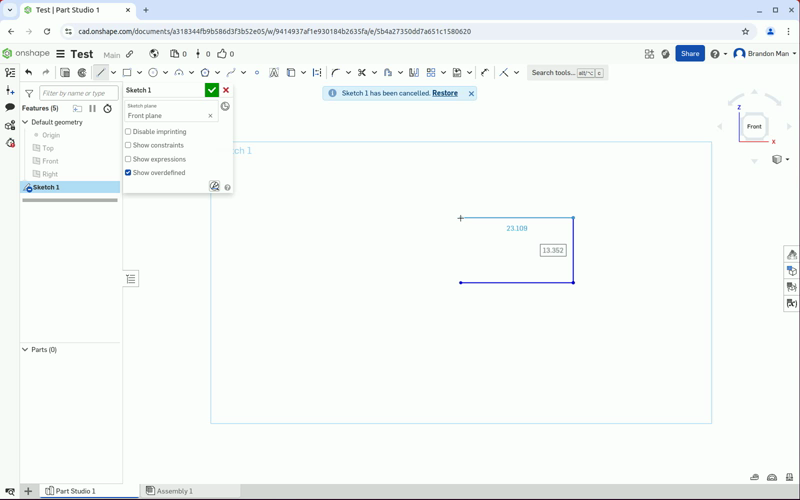
key_up(shift)
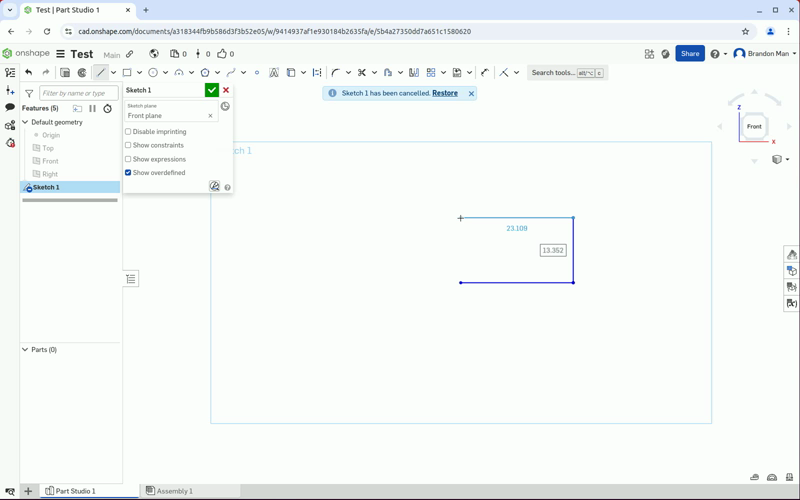
key_down(shift)
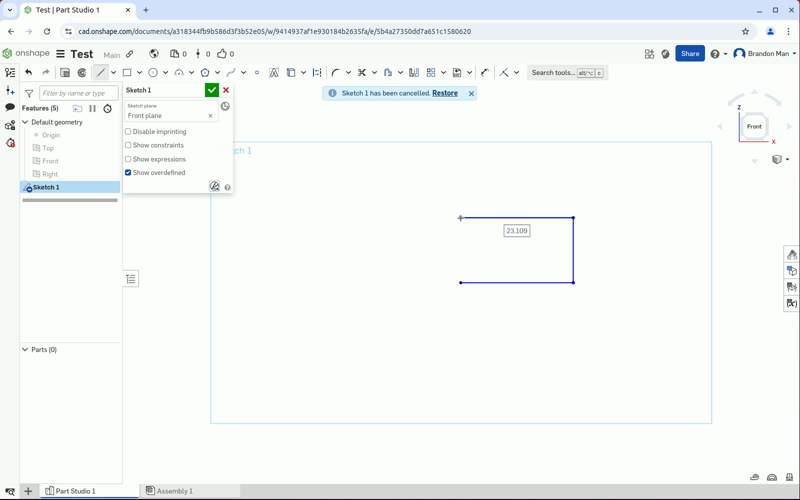
mouse_move(460, 282)
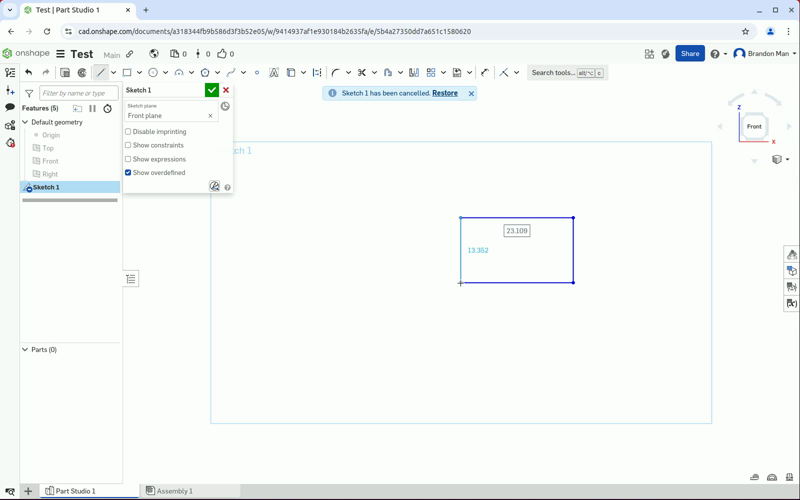
key_up(shift)
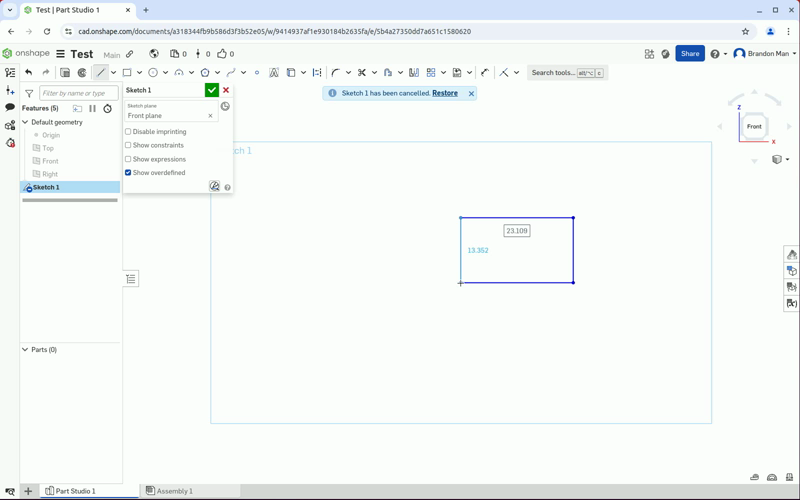
click(460, 282)
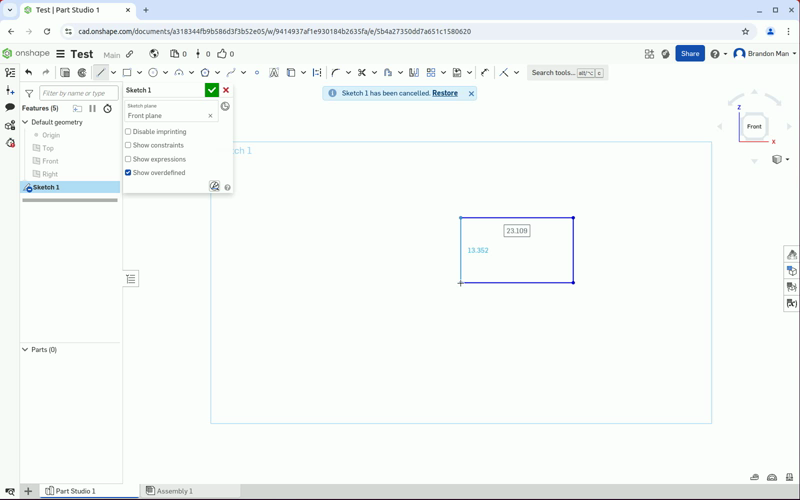
key(esc)
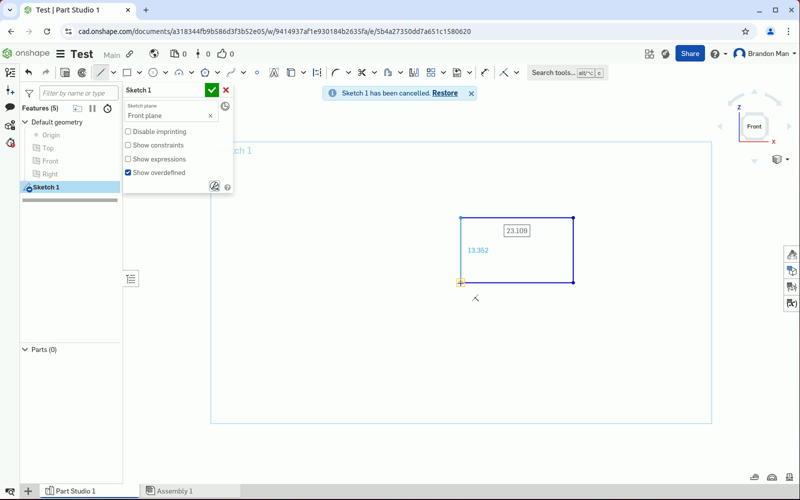
mouse_move(532, 243)
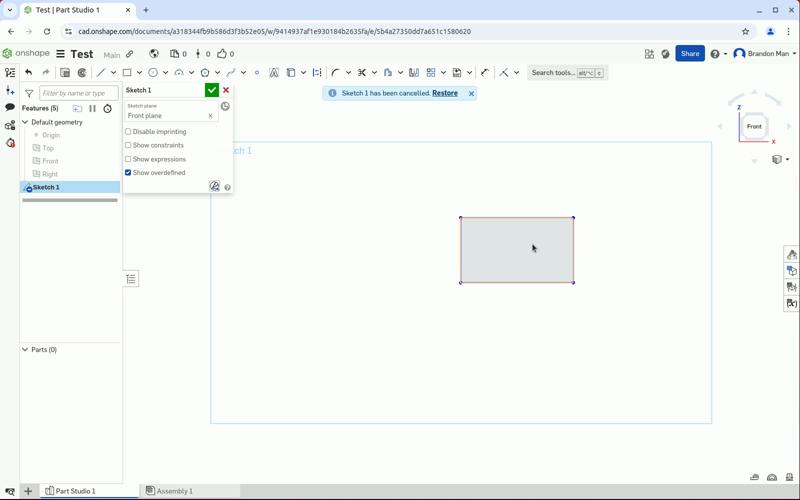
click(532, 243)
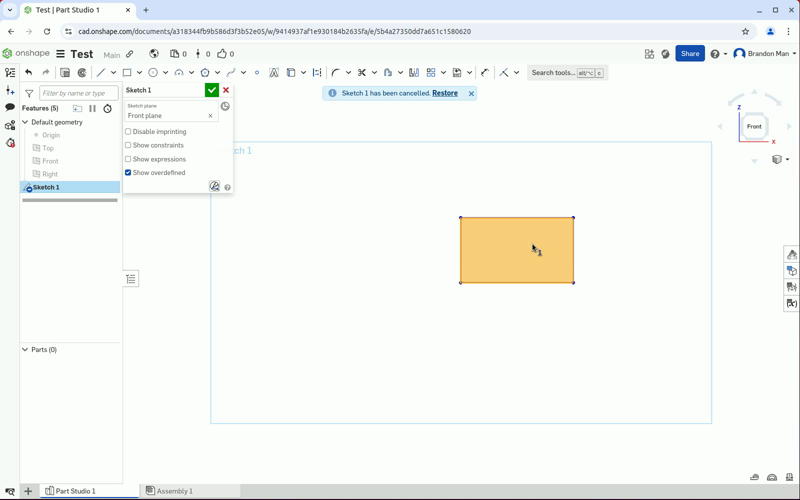
mouse_move(73, 352)
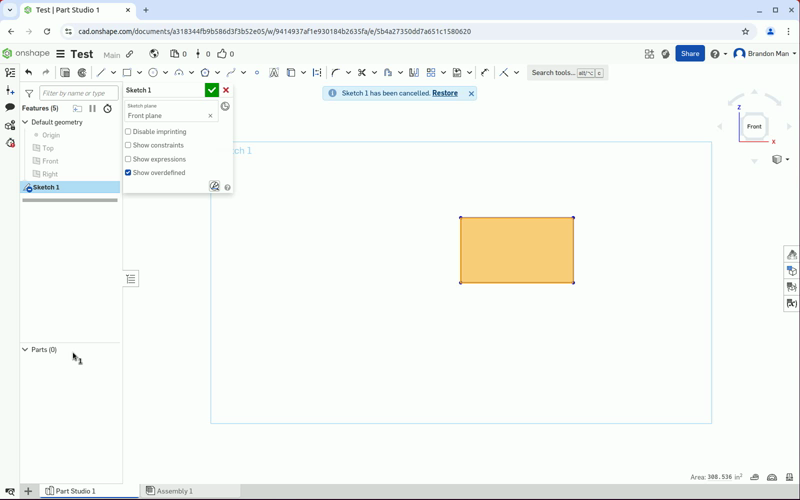
key(shift+y)
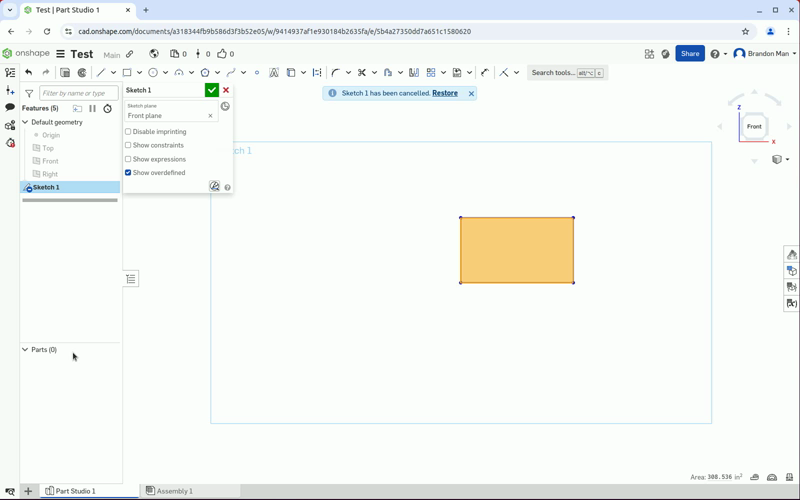
key(shift+e)
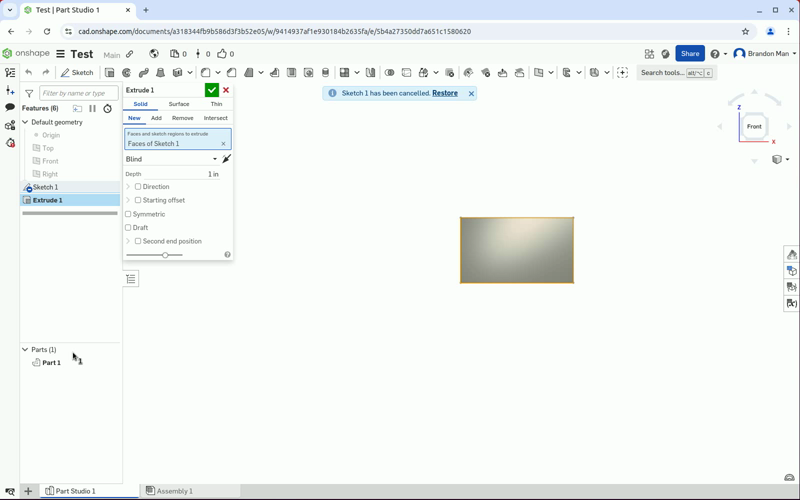
mouse_move(143, 106)
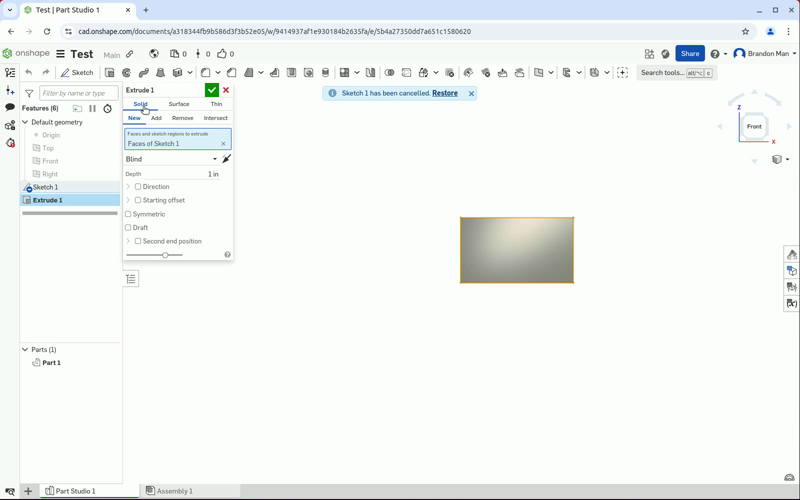
click(143, 106)
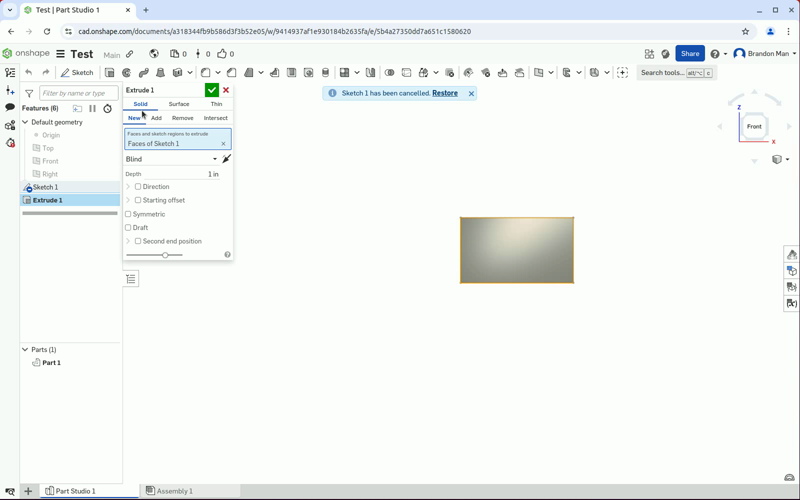
mouse_move(137, 120)
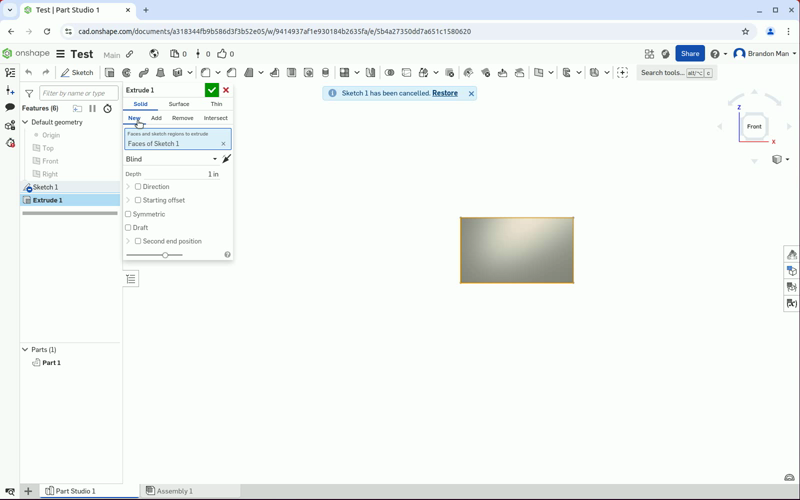
click(137, 120)
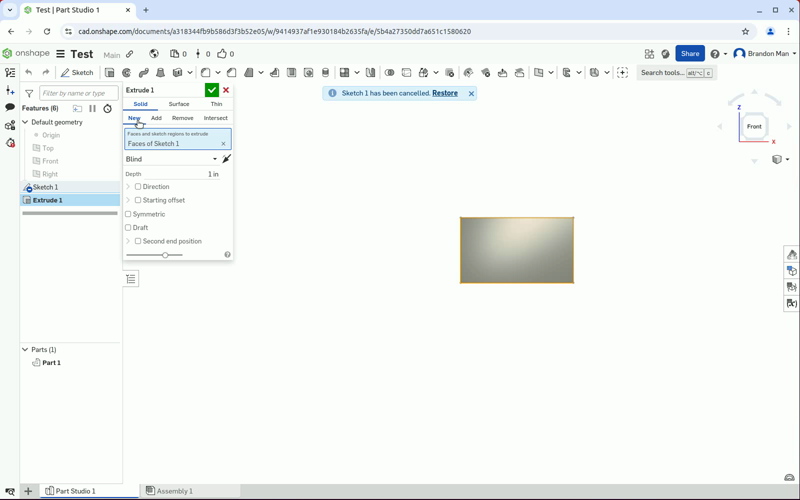
key(tab, 4)
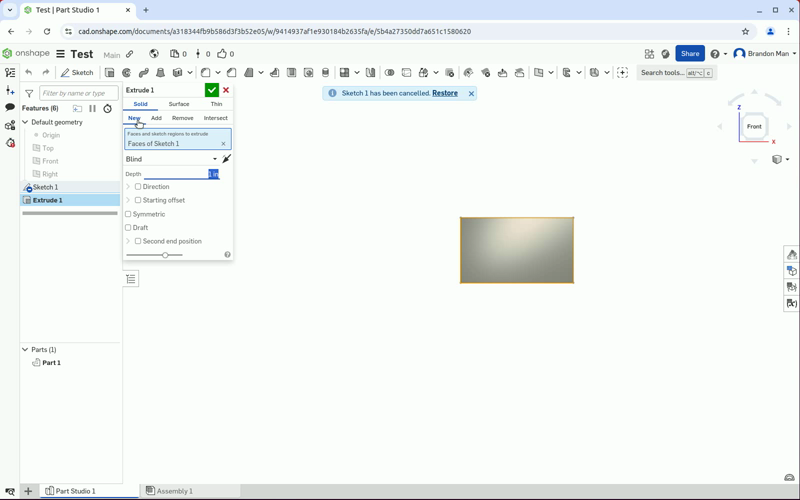
text(7.703)
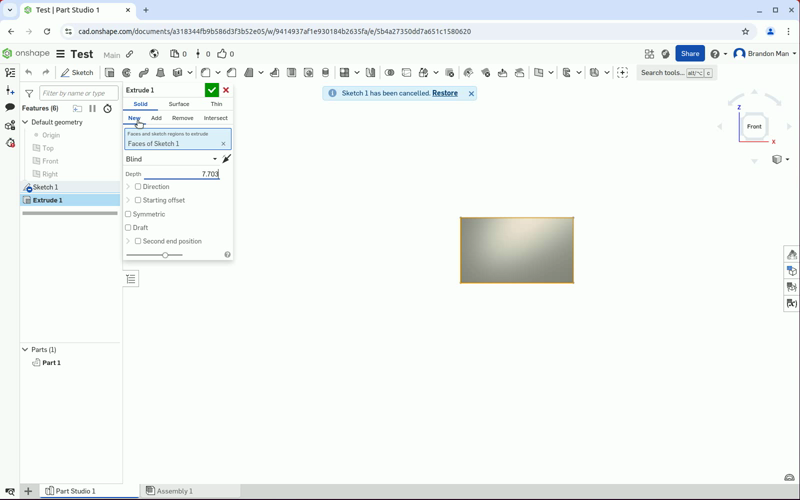
key(enter)
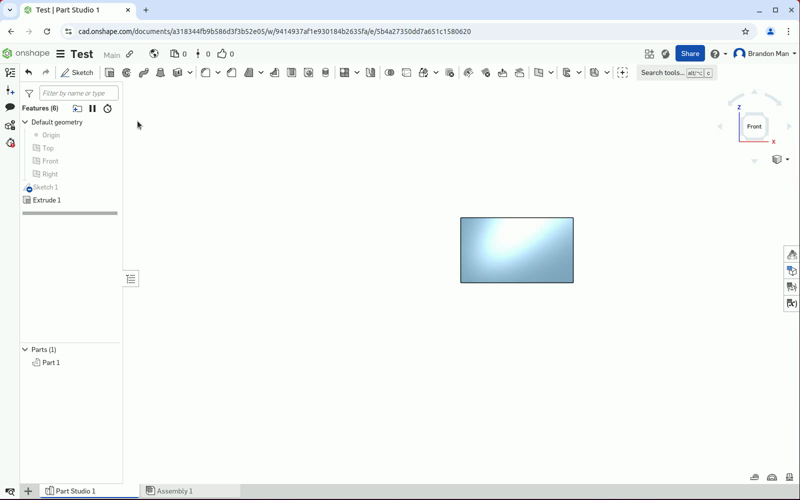
key(shift+h)
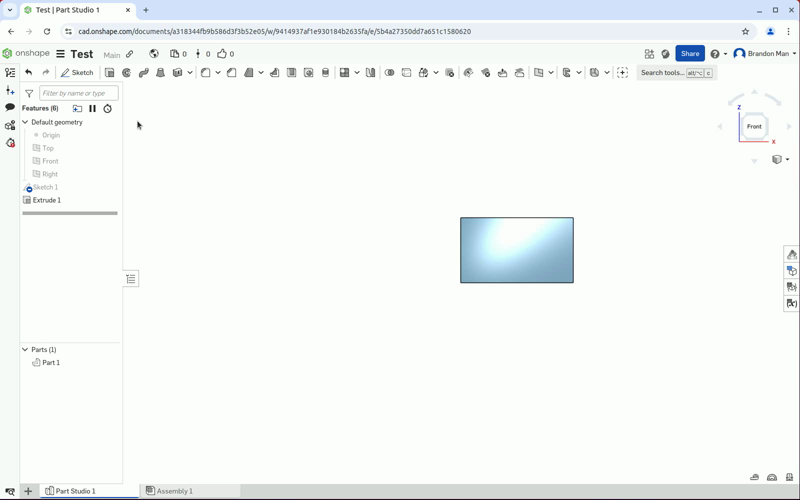
key(shift+h)
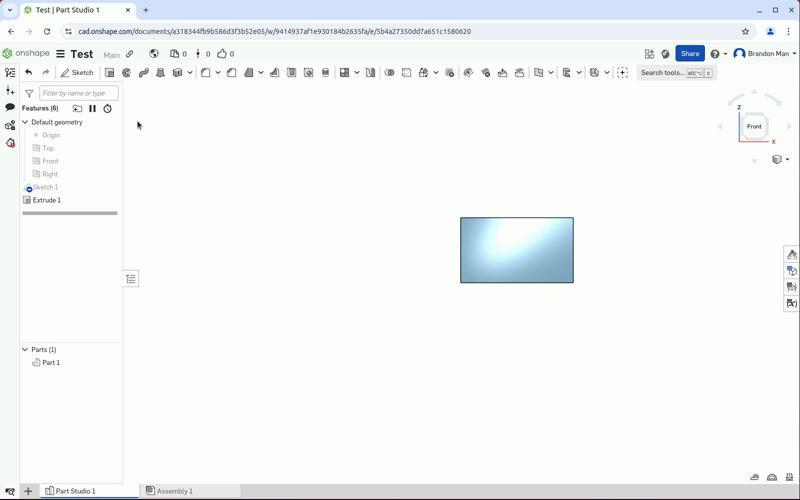
mouse_move(73, 189)
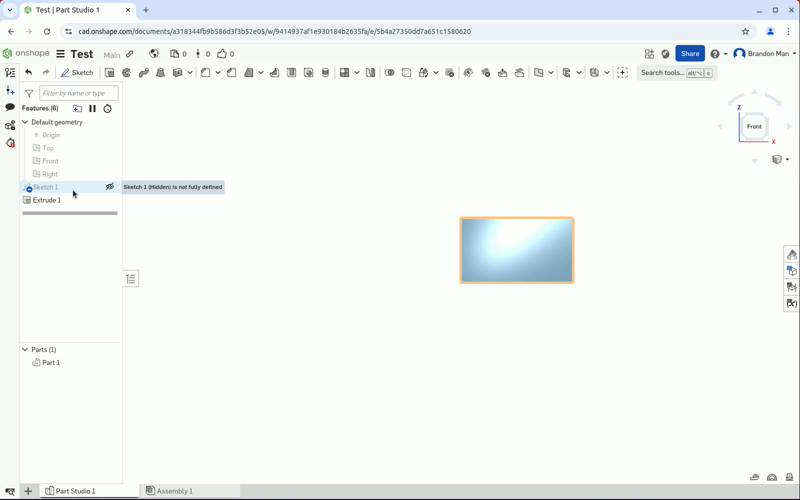
click(73, 189)
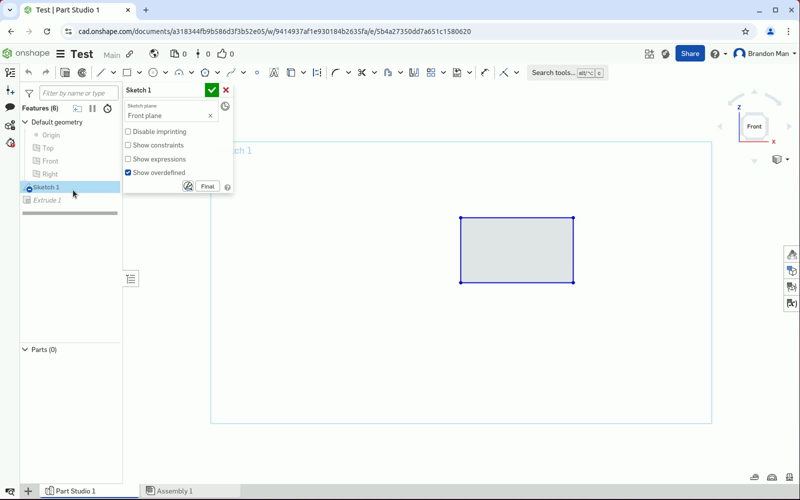
mouse_move(229, 92)
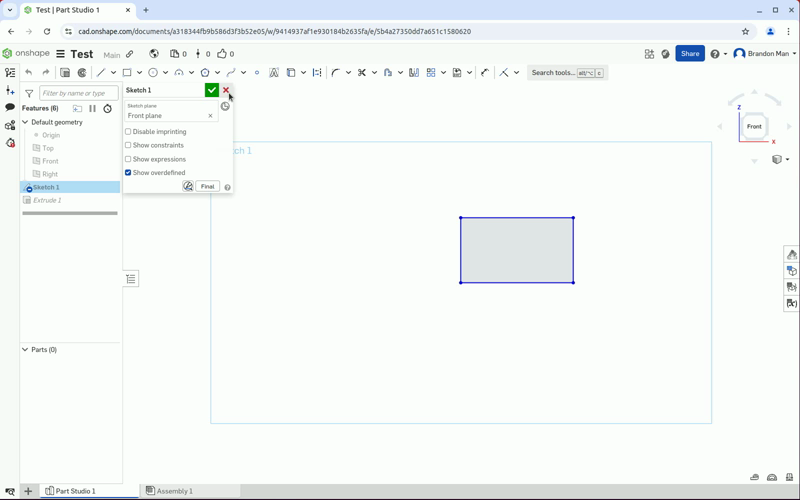
click(229, 92)
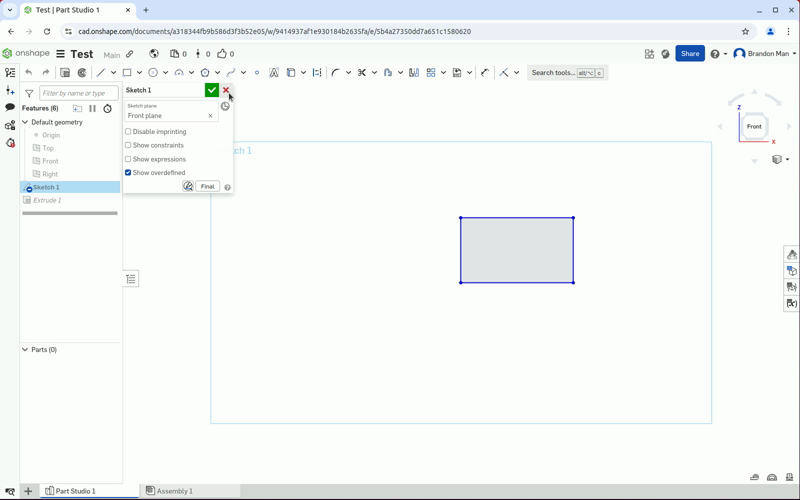
key(shift+s)
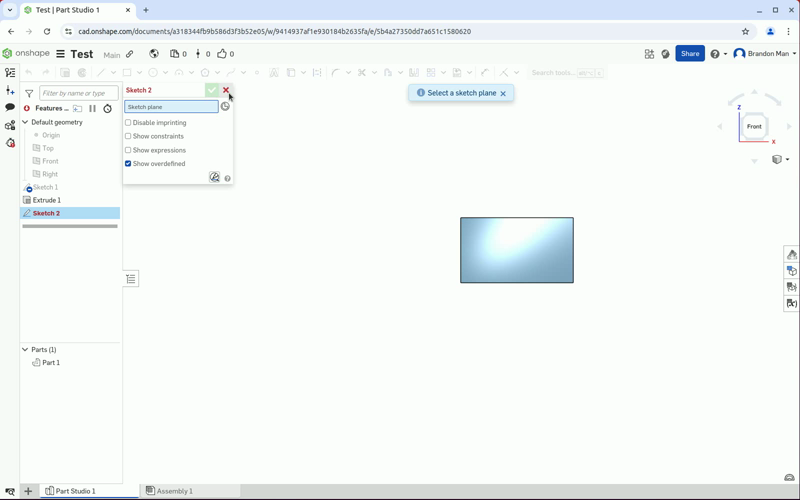
mouse_move(73, 163)
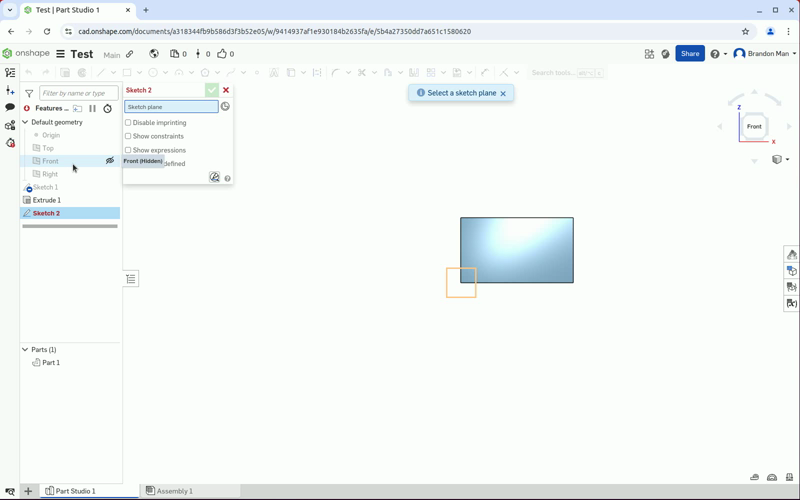
click(73, 163)
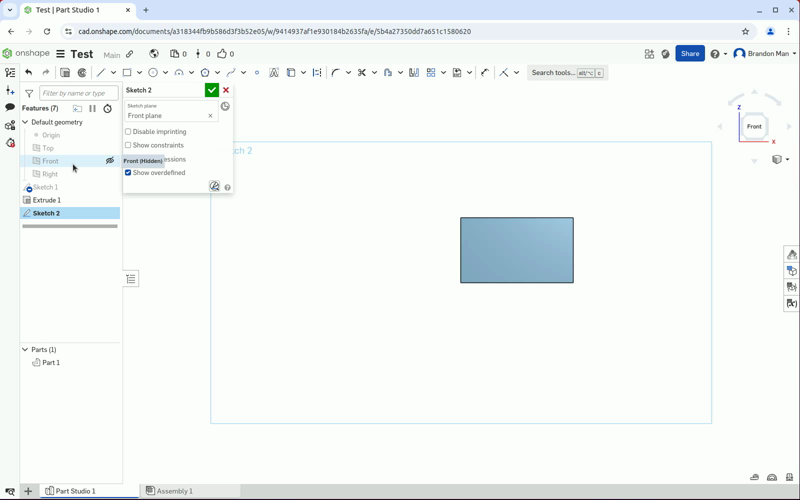
mouse_move(73, 352)
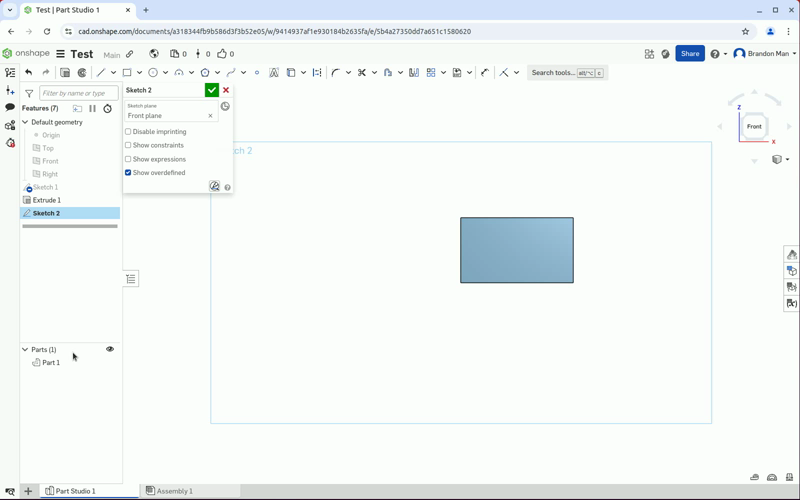
key(y)
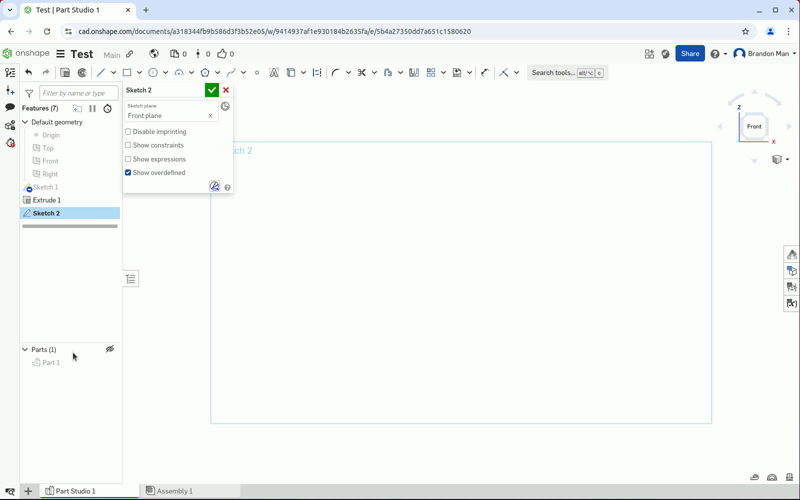
key(l)
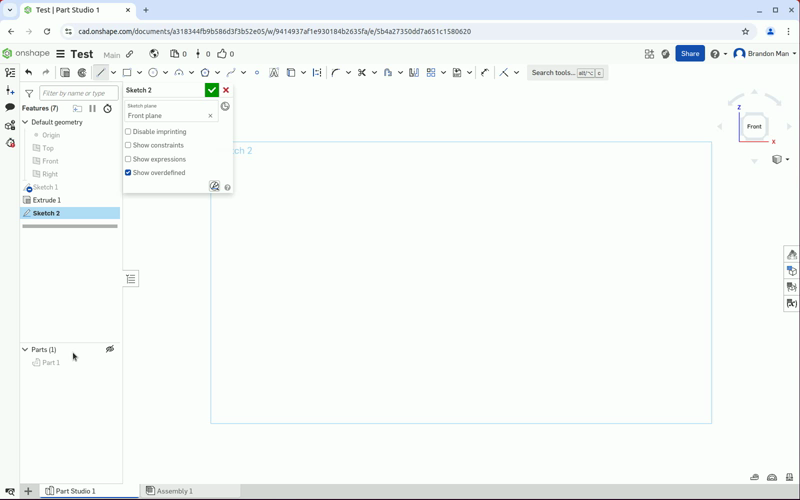
key_down(shift)
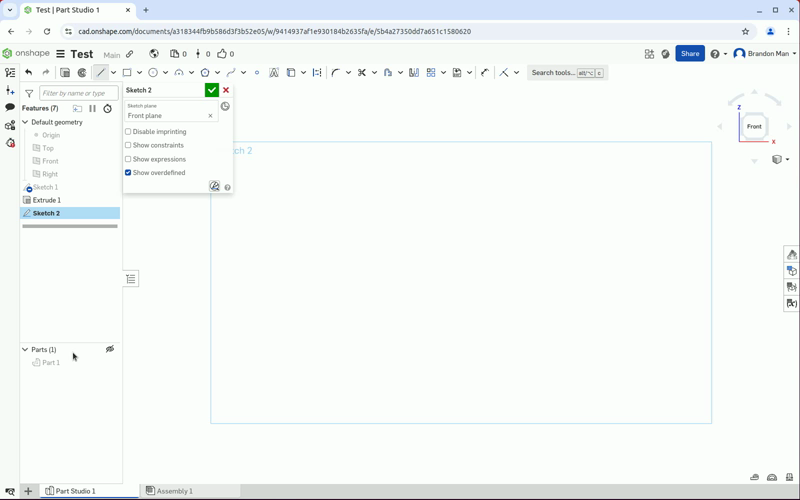
mouse_move(460, 282)
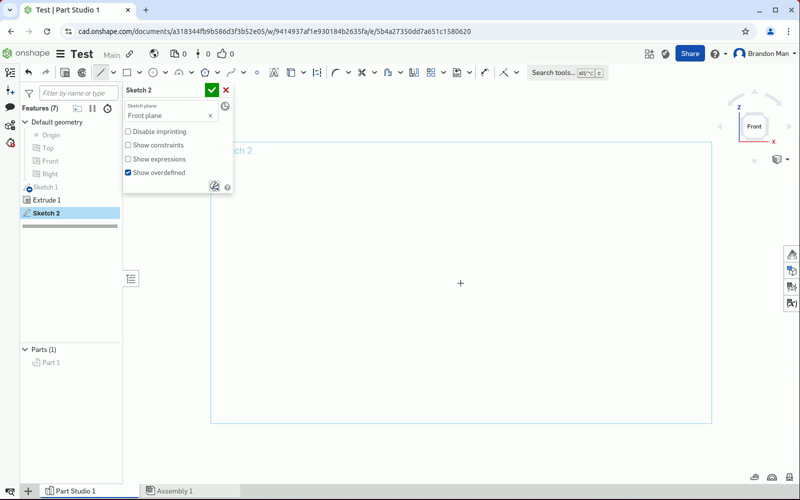
click(460, 282)
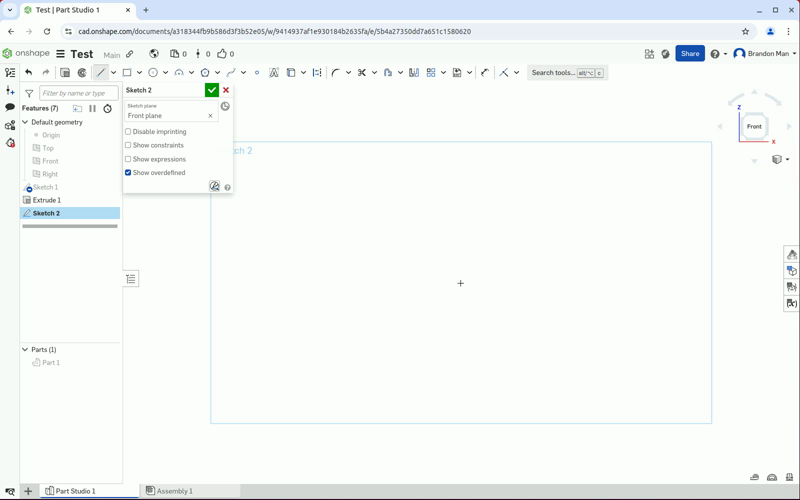
key_up(shift)
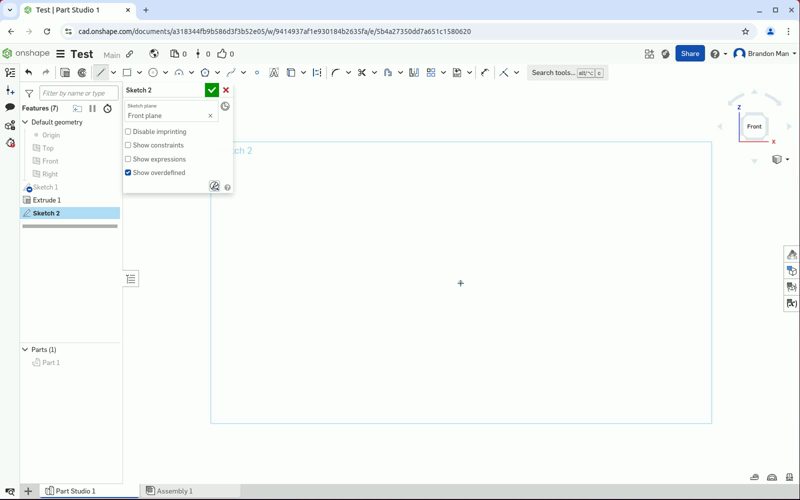
key_down(shift)
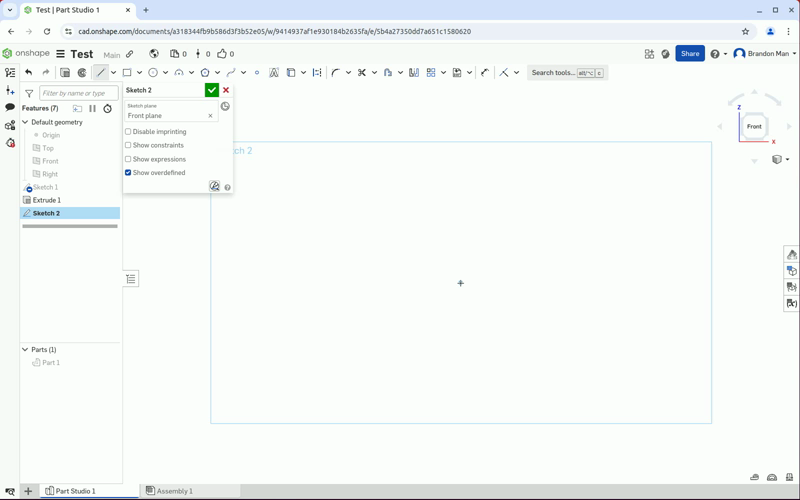
mouse_move(573, 282)
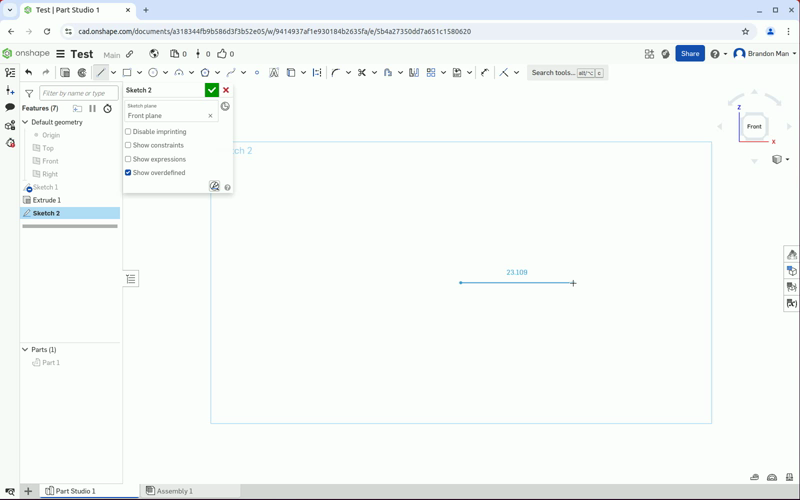
click(573, 282)
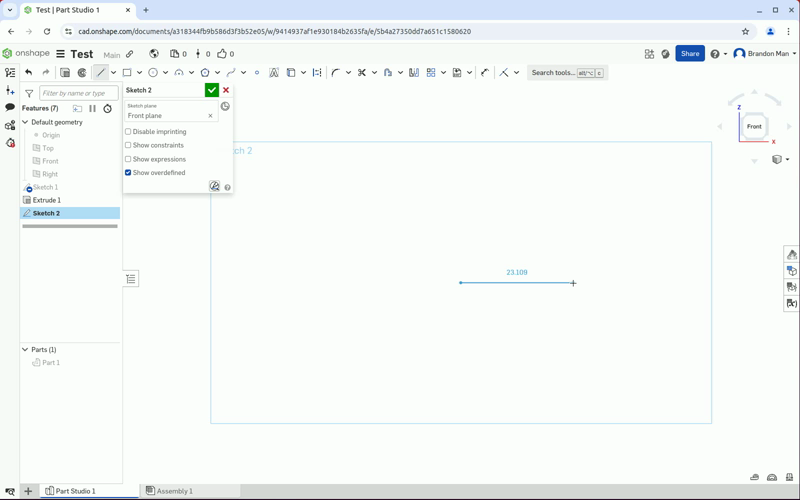
key_up(shift)
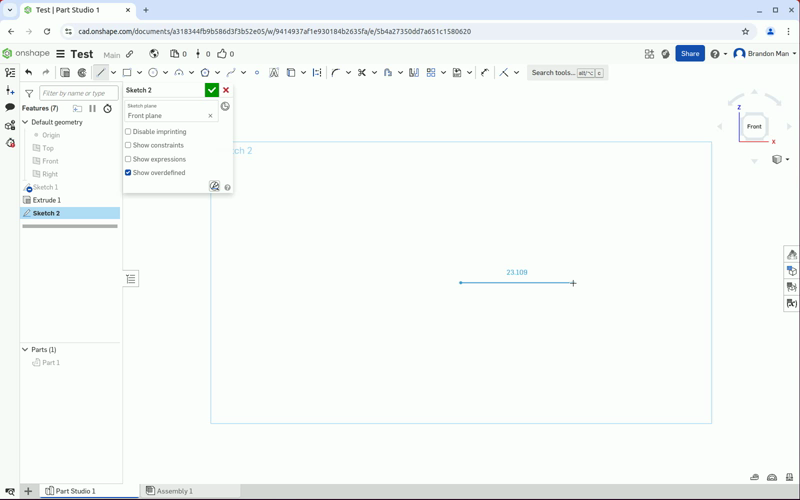
key_down(shift)
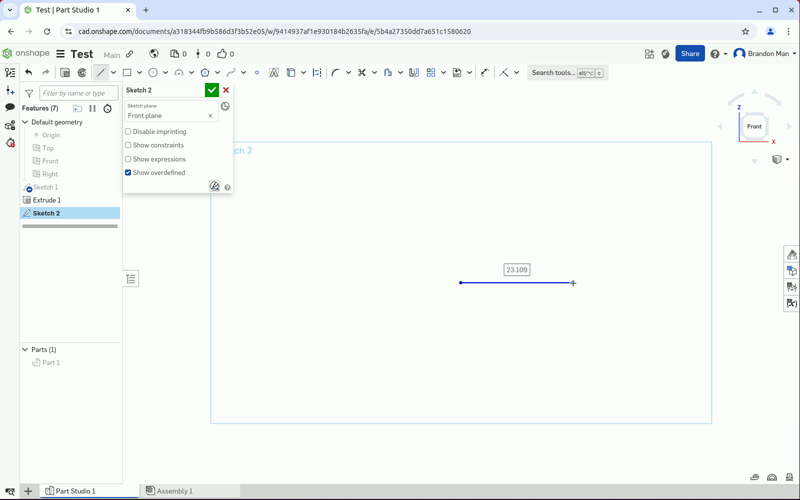
mouse_move(573, 217)
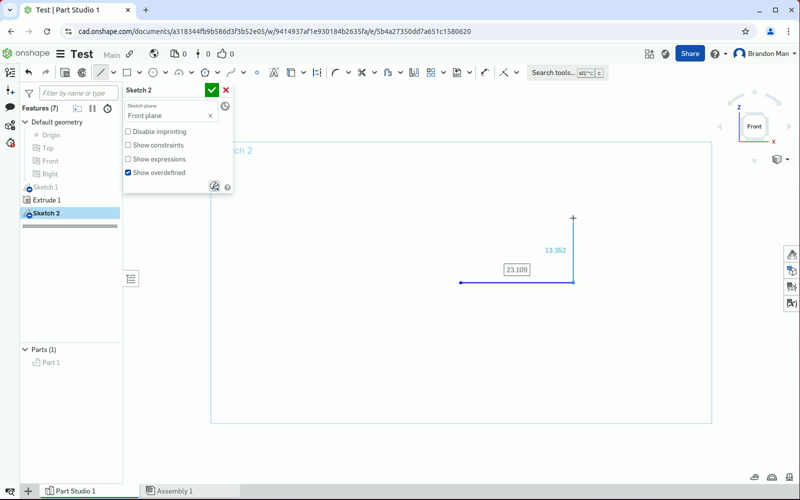
click(573, 217)
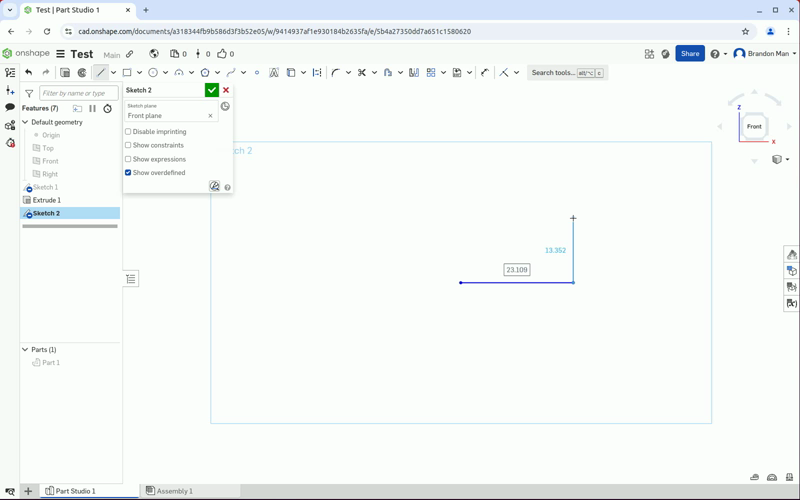
key_up(shift)
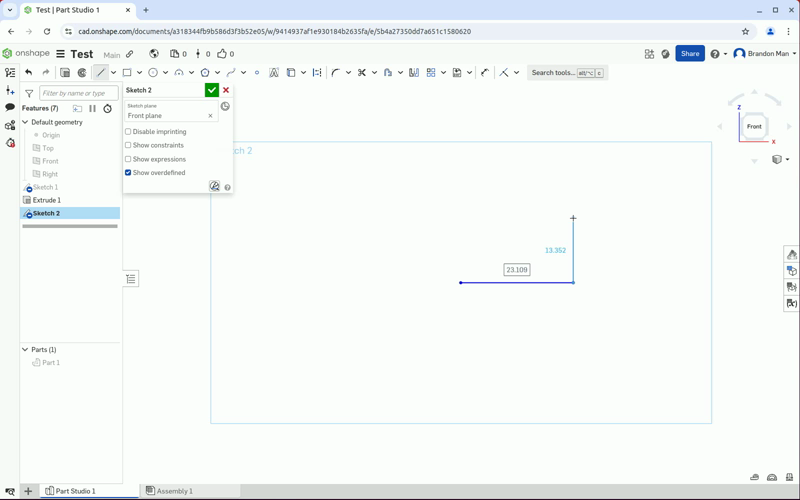
key_down(shift)
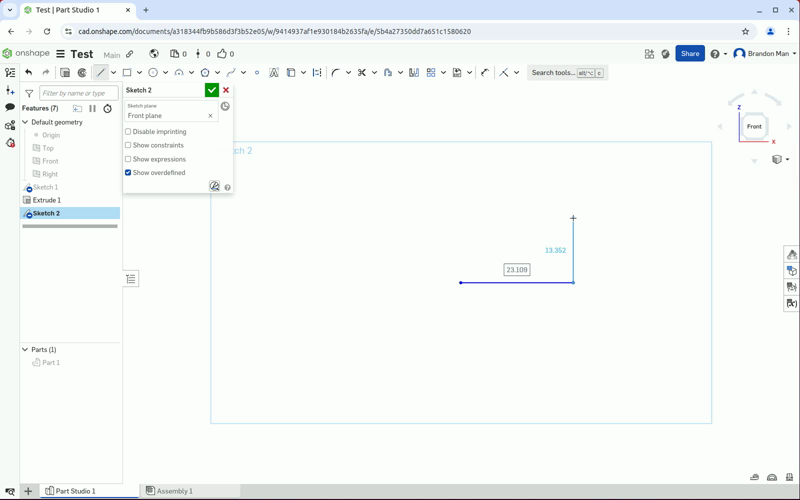
mouse_move(460, 217)
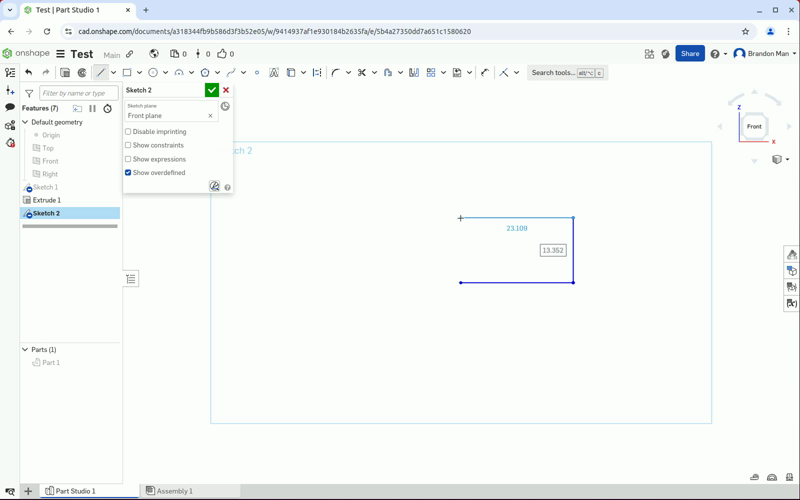
click(460, 217)
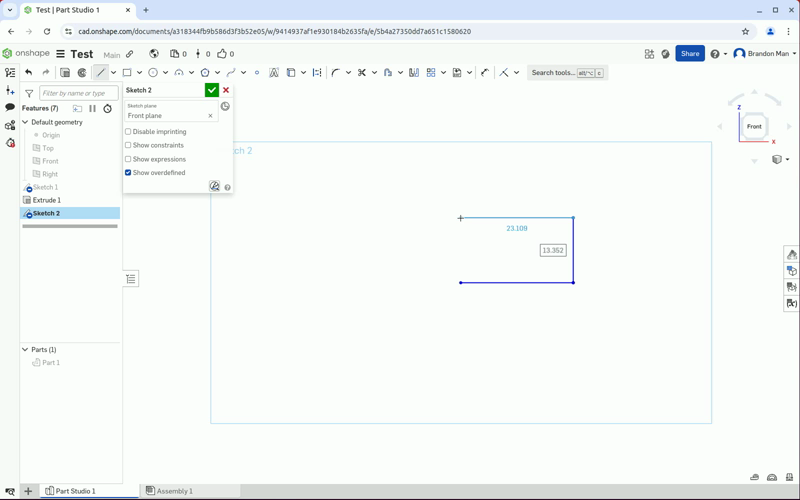
key_up(shift)
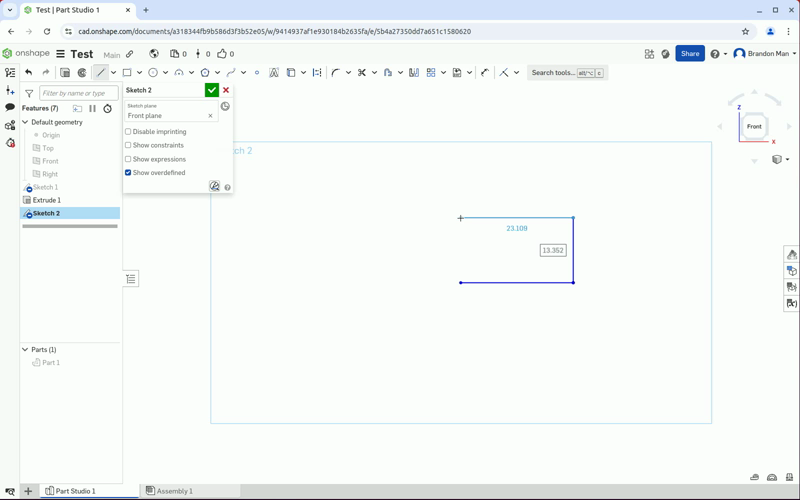
key_down(shift)
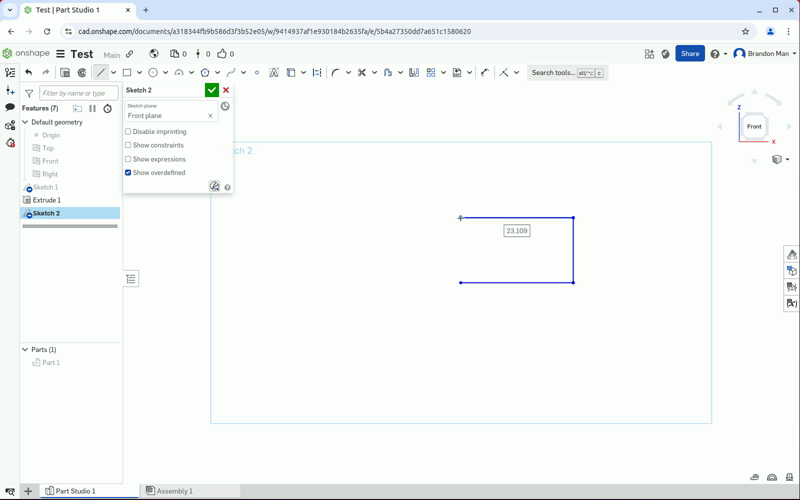
mouse_move(460, 282)
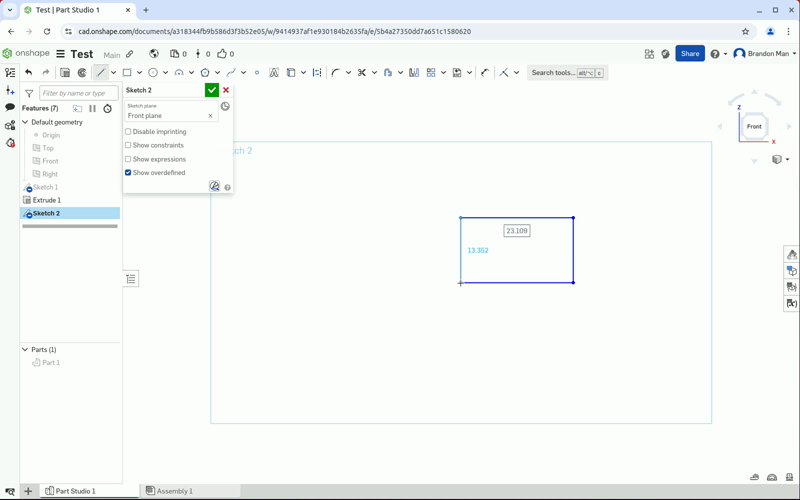
key_up(shift)
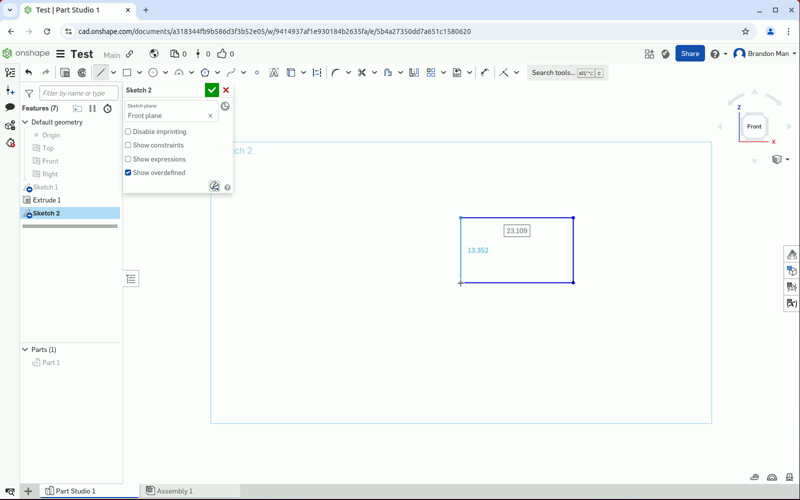
click(460, 282)
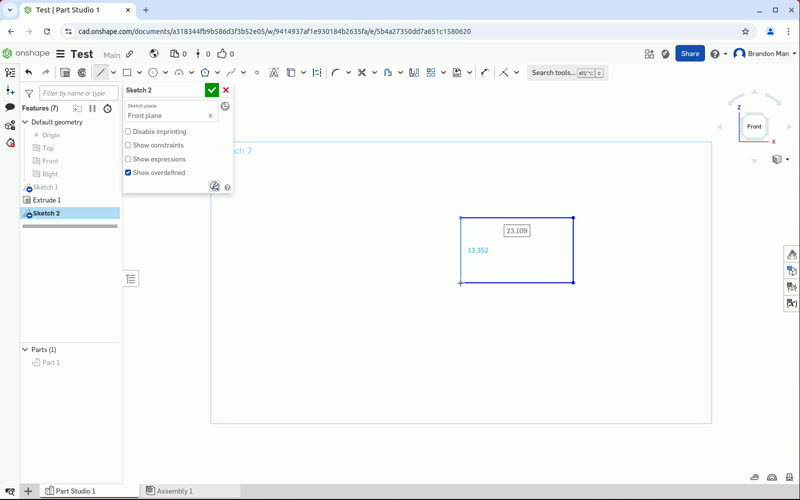
key(esc)
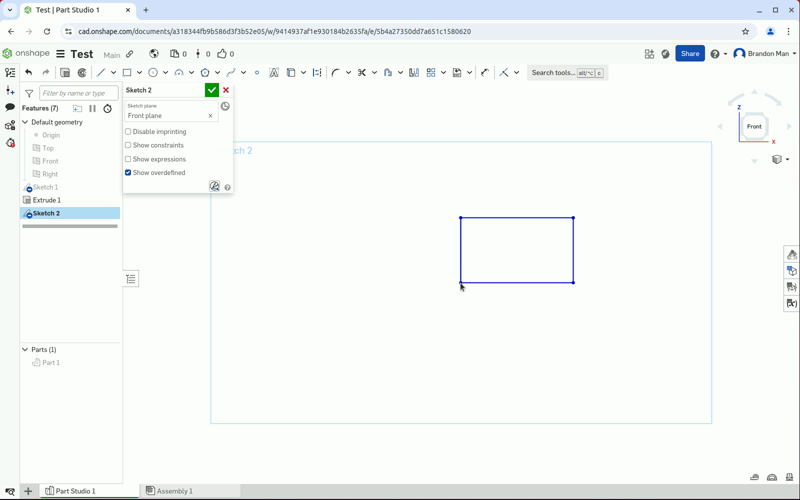
mouse_move(515, 267)
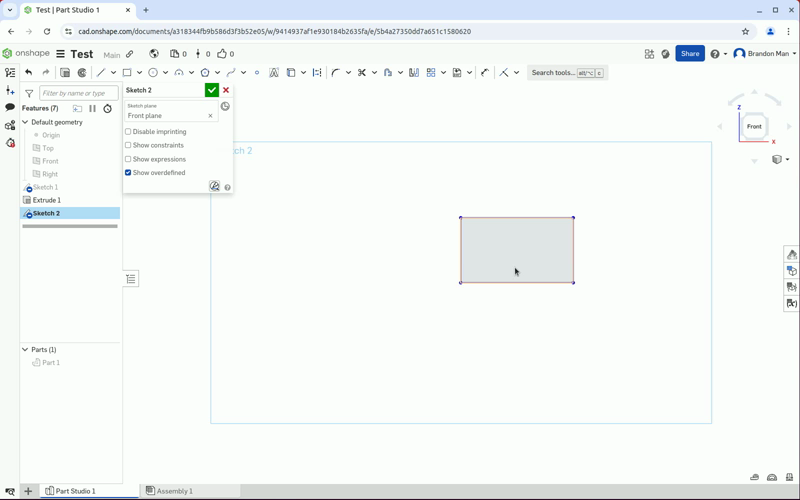
click(515, 267)
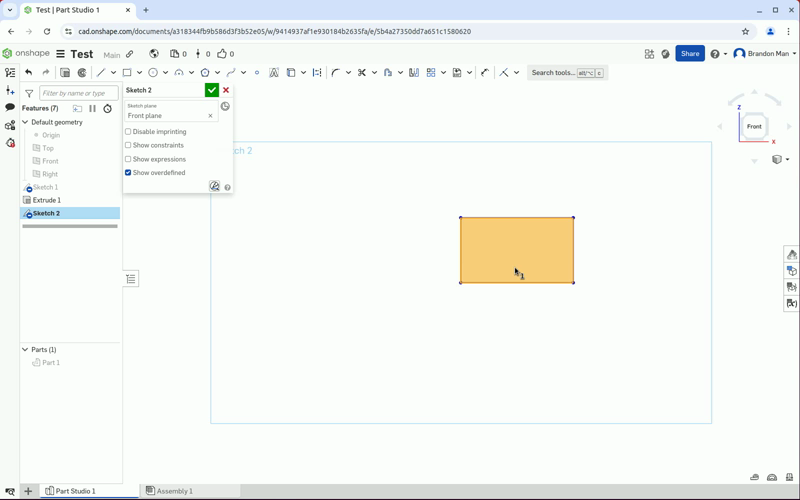
mouse_move(73, 352)
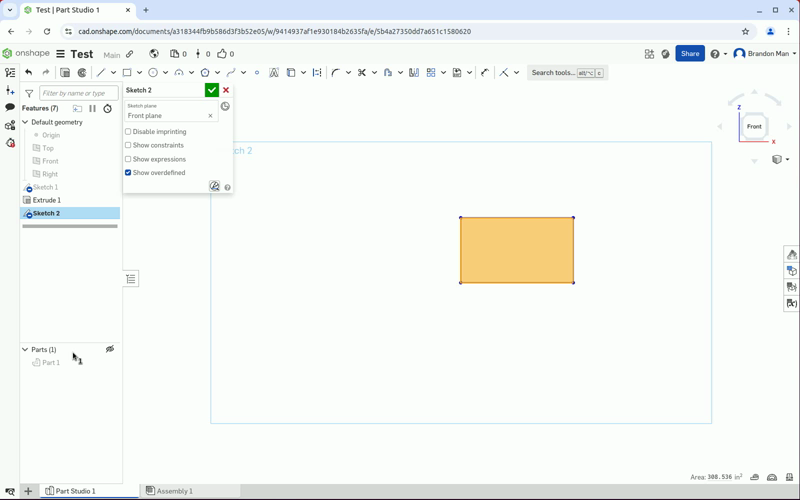
key(shift+y)
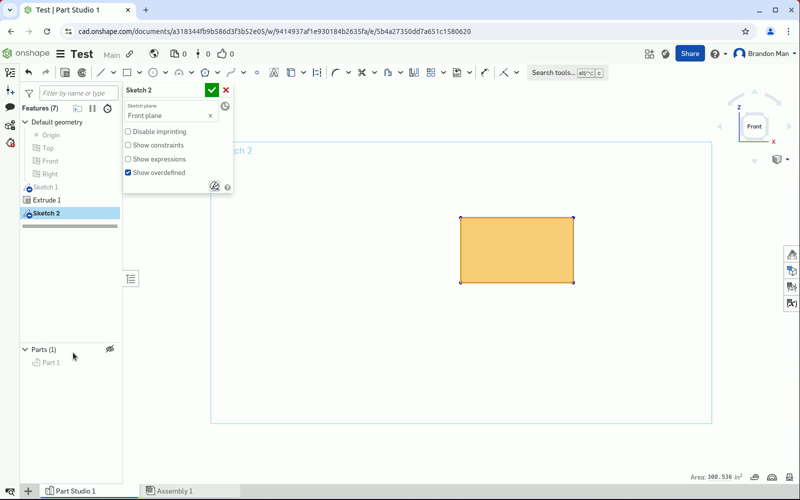
key(shift+e)
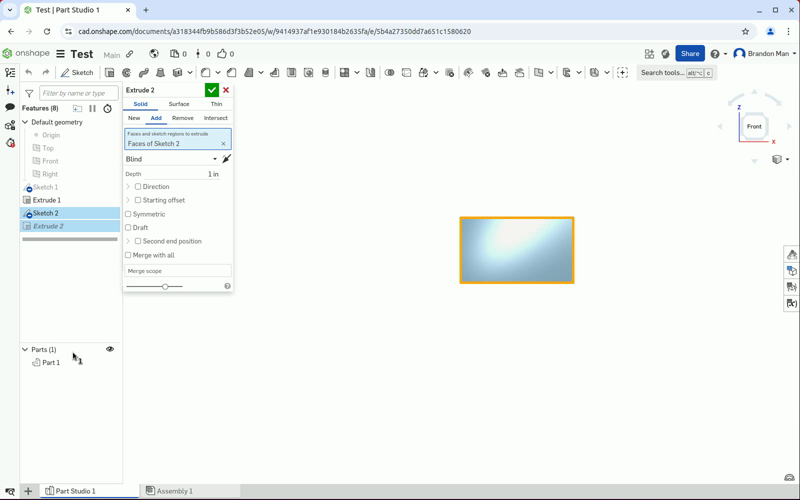
mouse_move(143, 106)
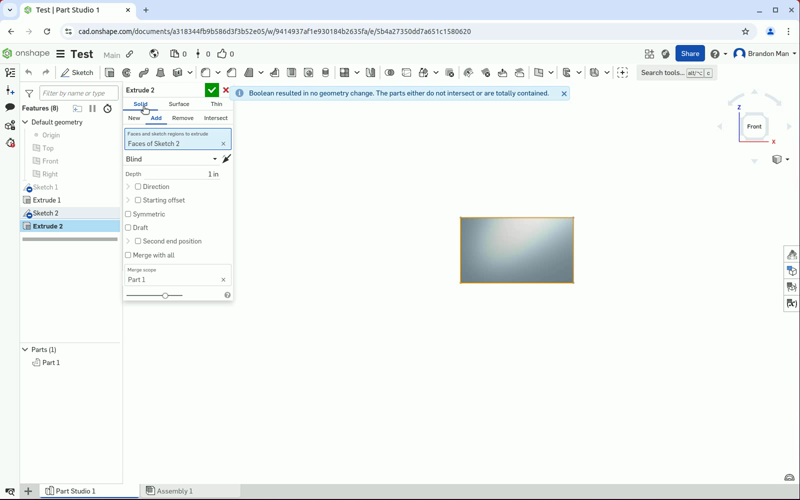
click(143, 106)
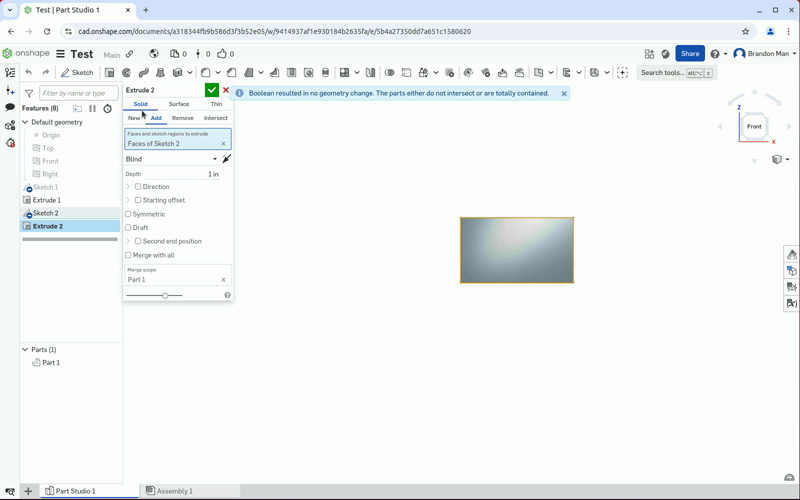
mouse_move(137, 120)
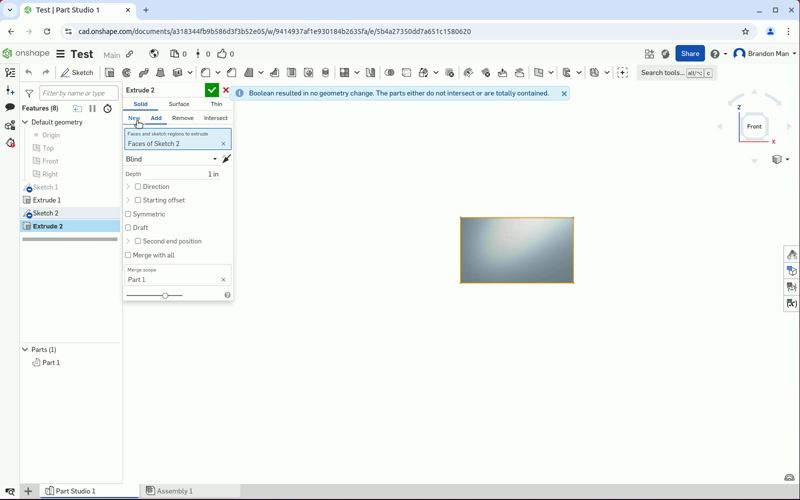
click(137, 120)
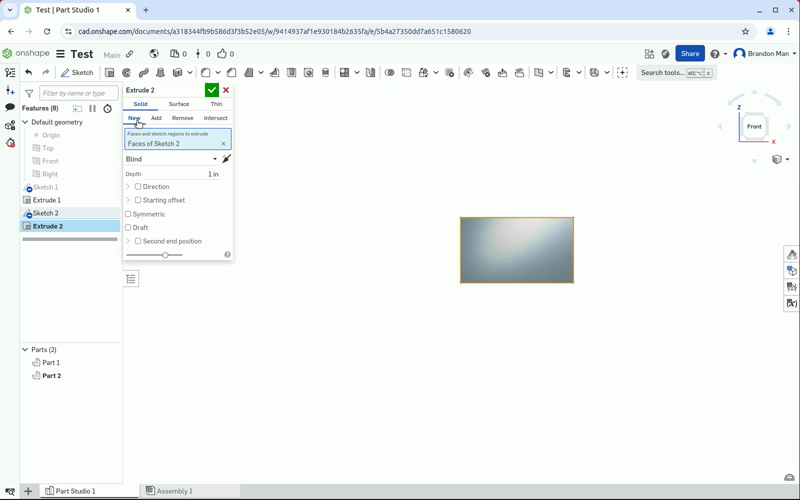
key(tab, 4)
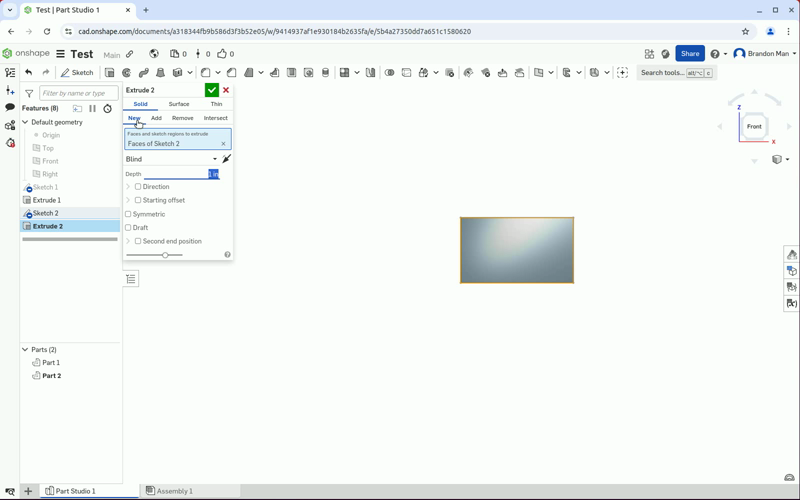
text(7.703)
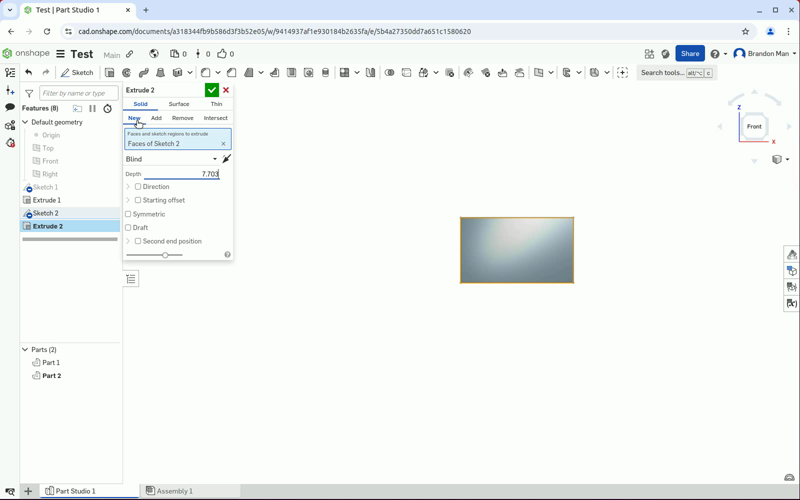
key(enter)
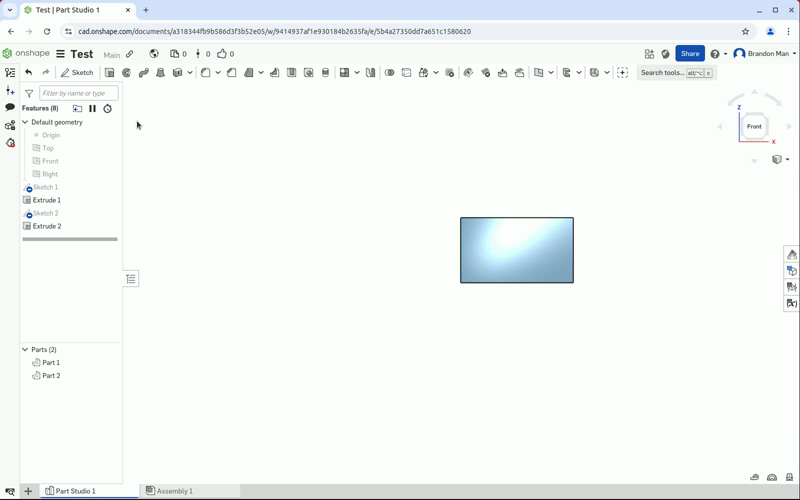
key(shift+h)
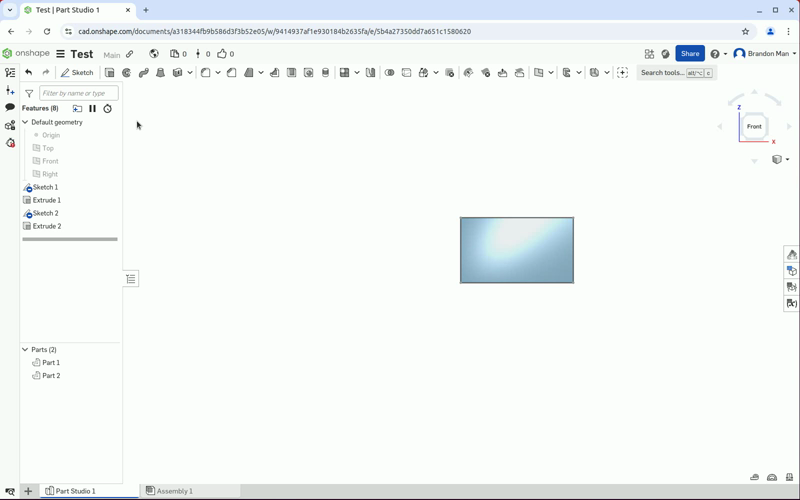
key(shift+h)
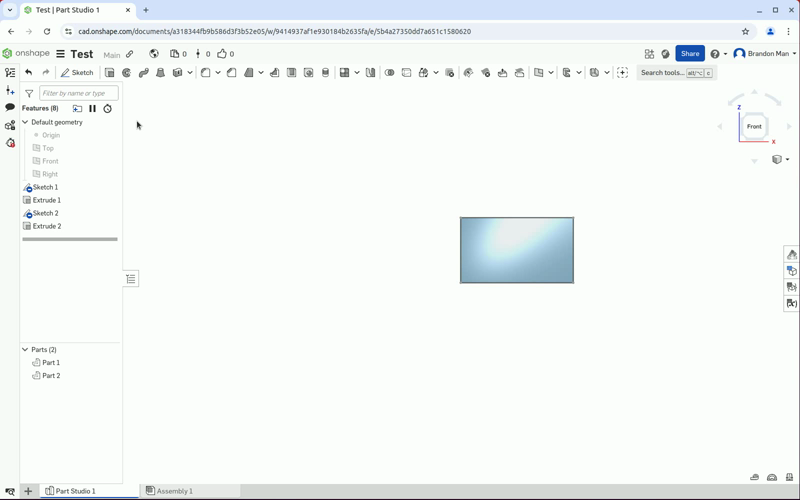
key(shift+7)
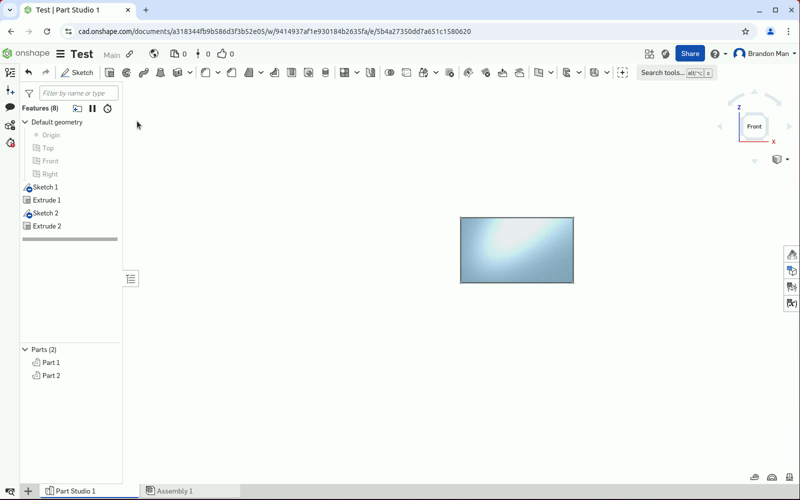
key(left, 2)
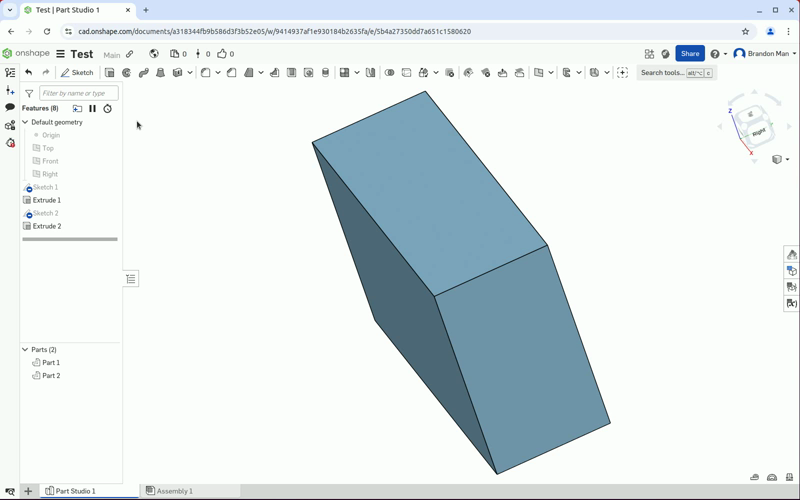
key(down, 2)
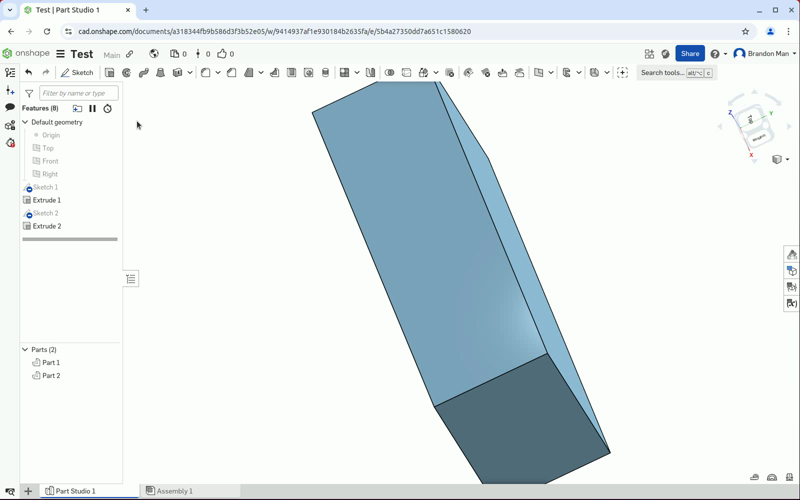
key(up, 2)
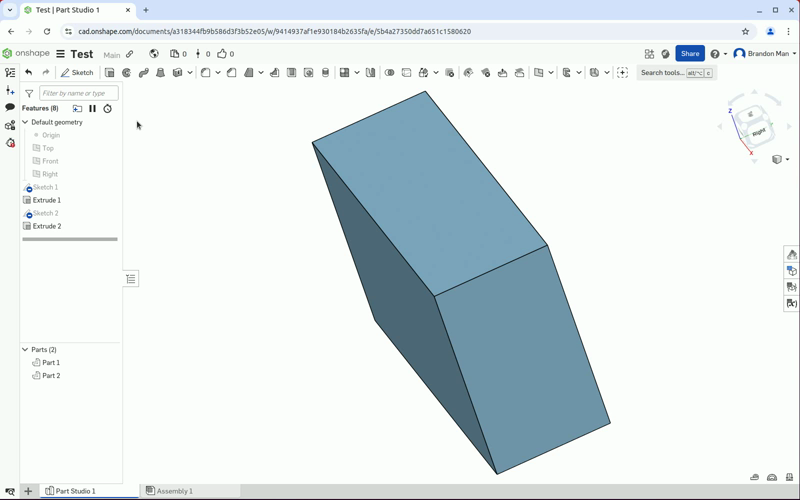
key(right, 2)
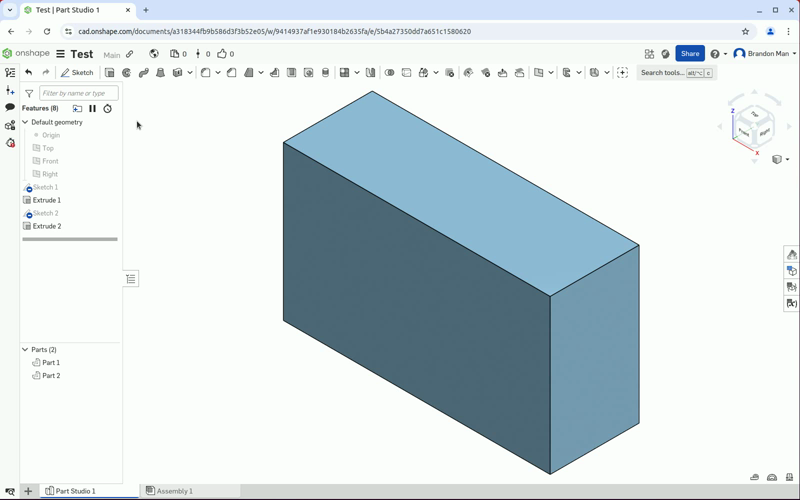
mouse_move(73, 189)
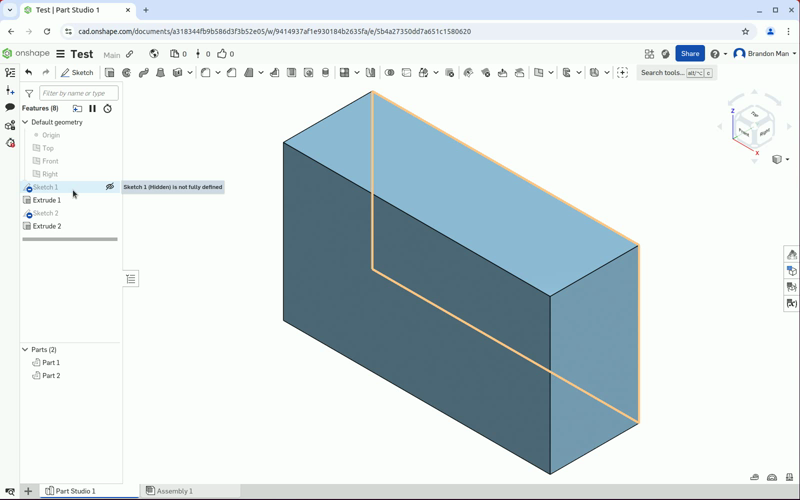
click(73, 189)